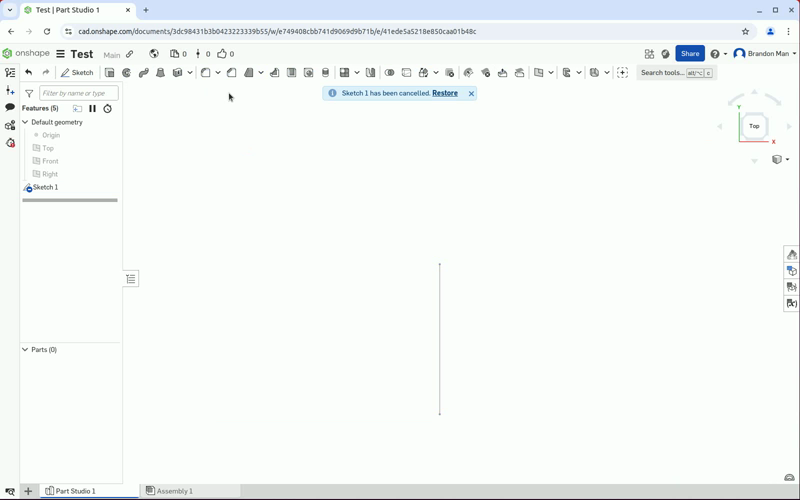
key(shift+h)
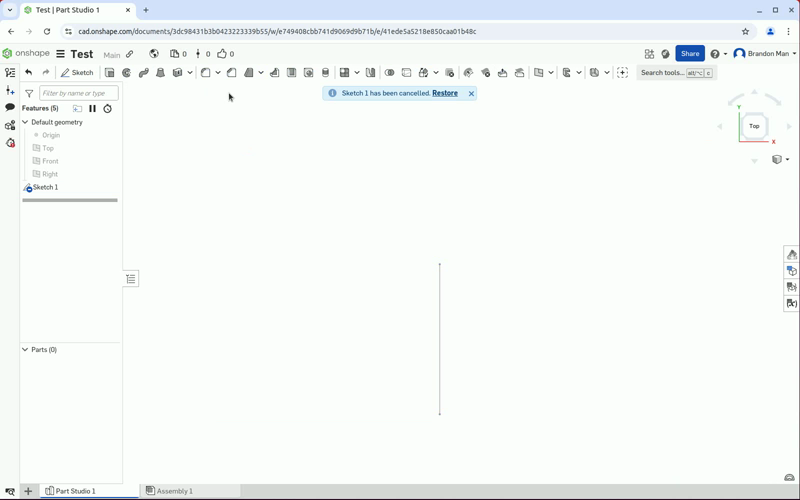
key(shift+s)
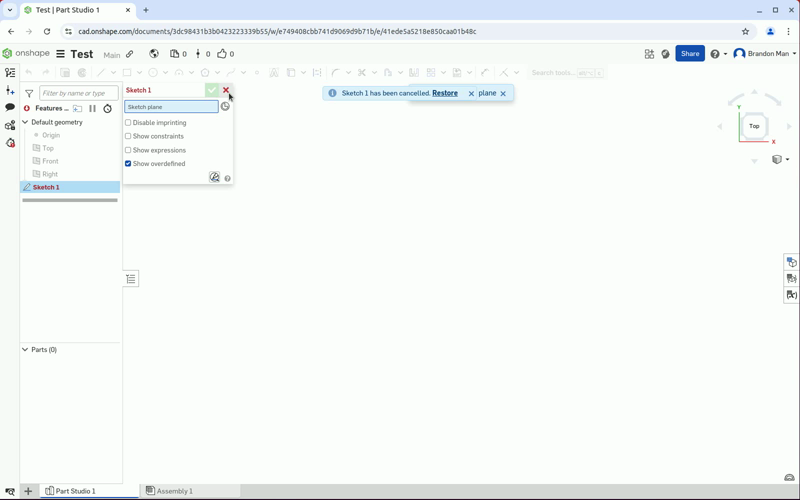
mouse_move(73, 150)
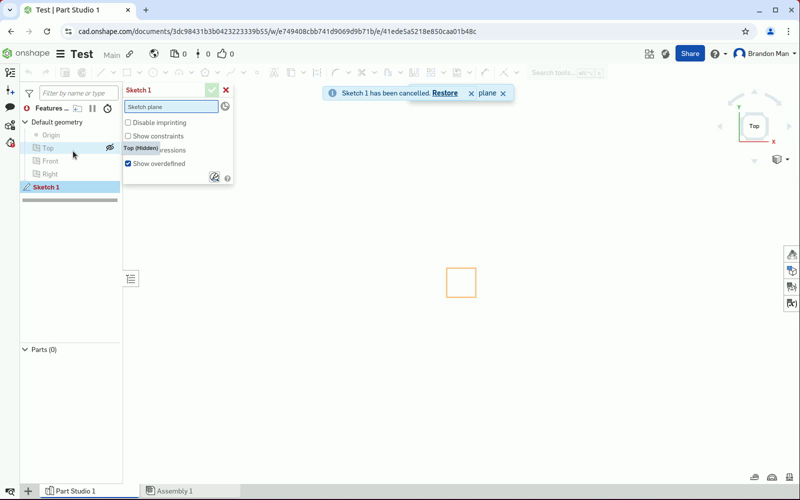
click(73, 150)
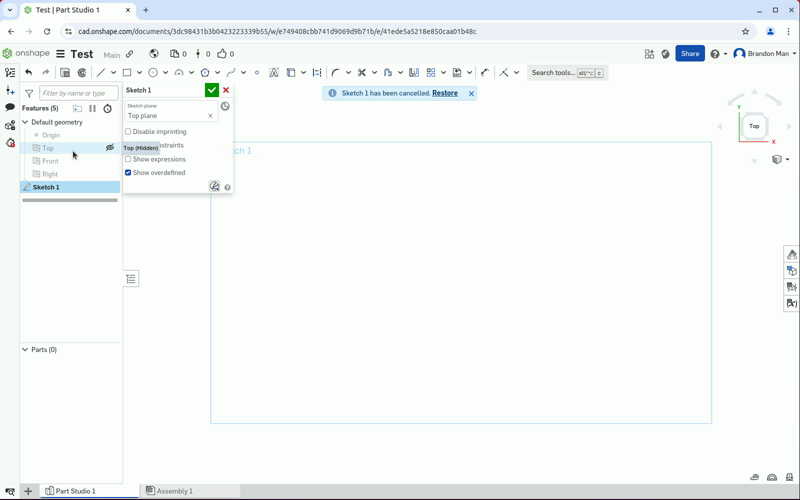
mouse_move(73, 352)
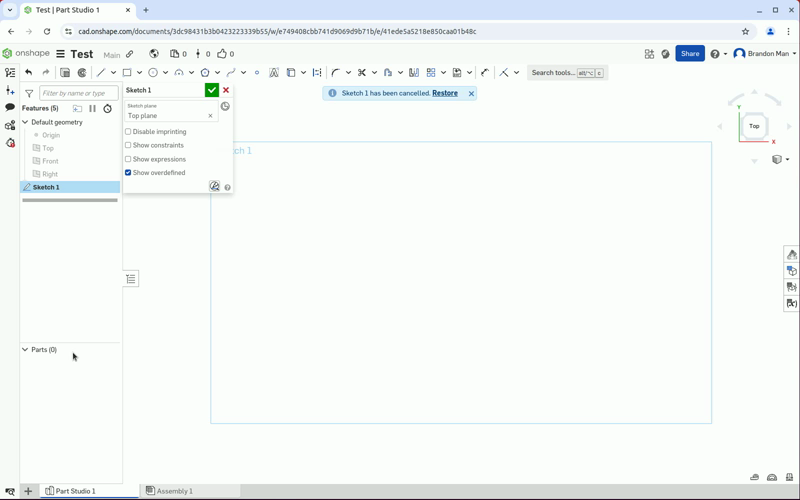
key(y)
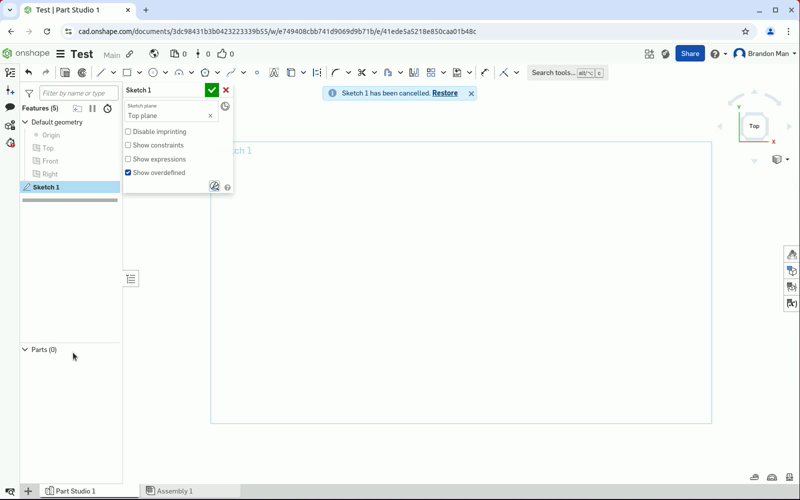
key(l)
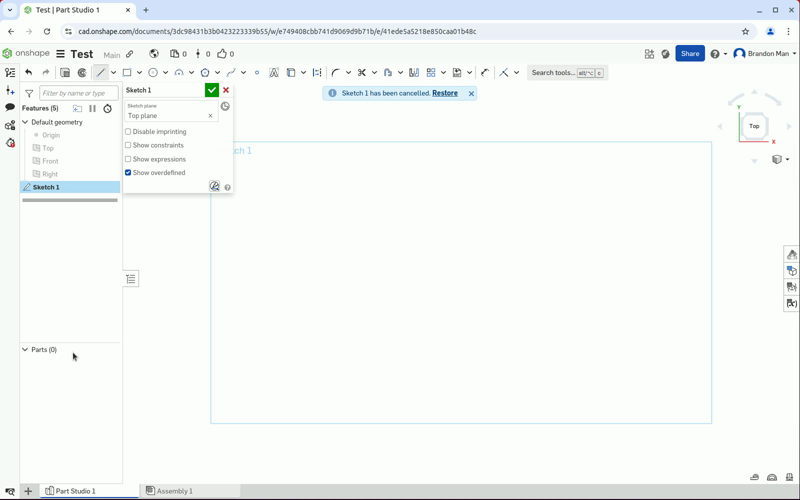
key_down(shift)
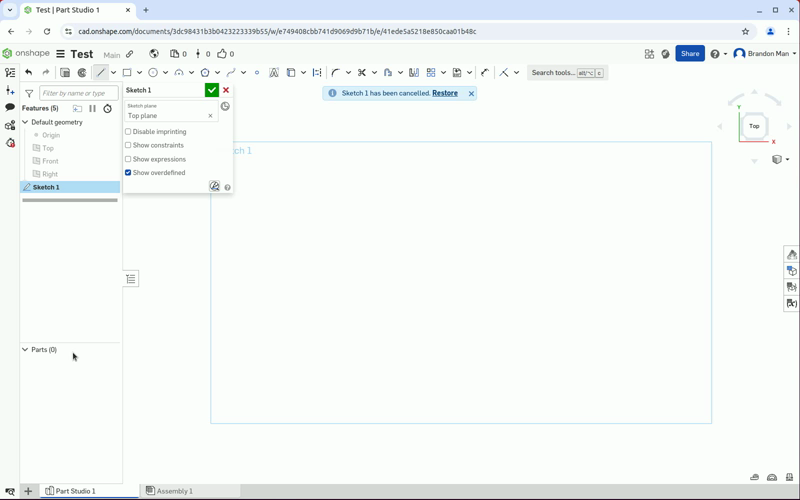
mouse_move(376, 282)
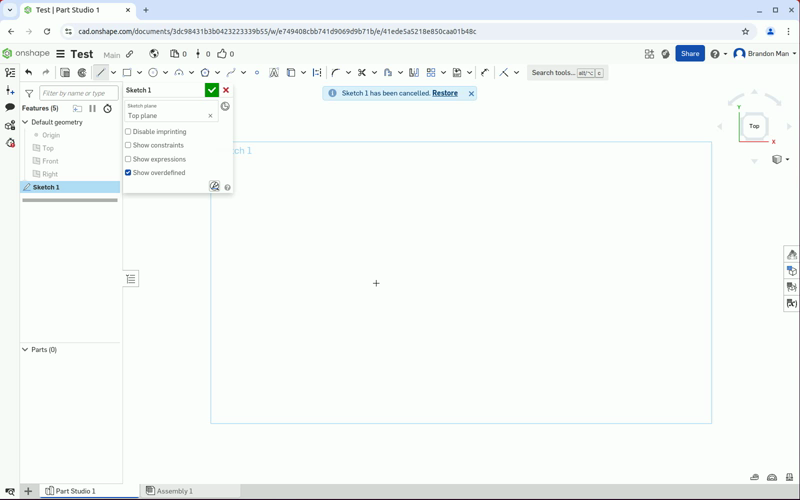
click(376, 282)
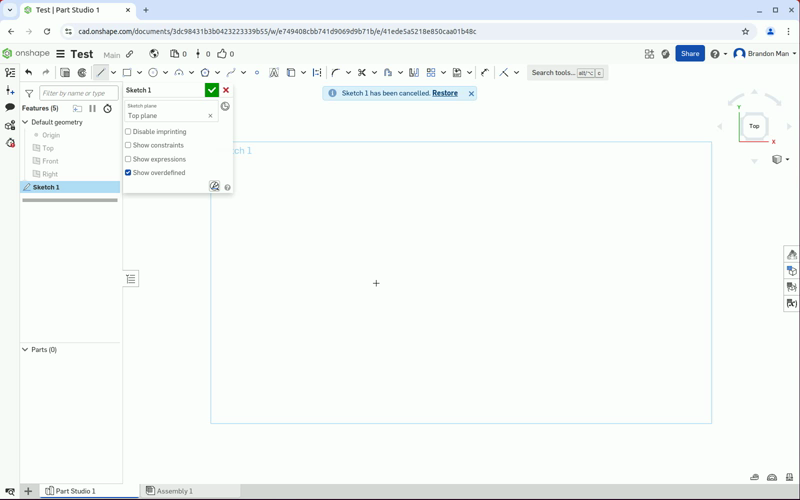
key_up(shift)
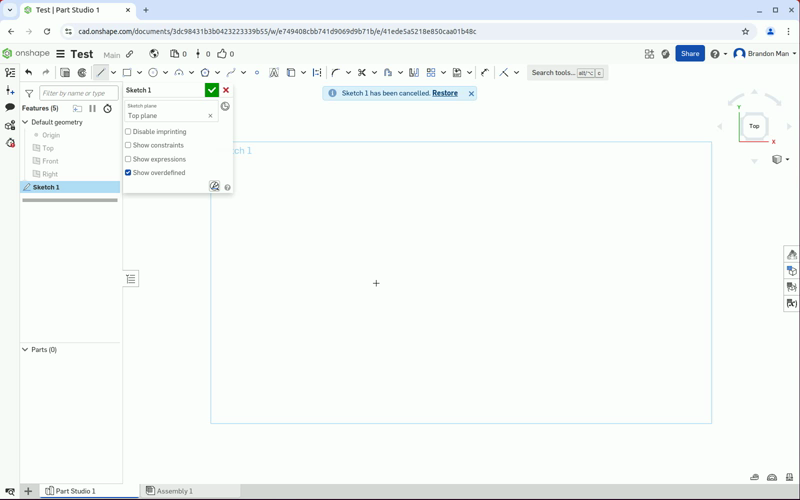
key_down(shift)
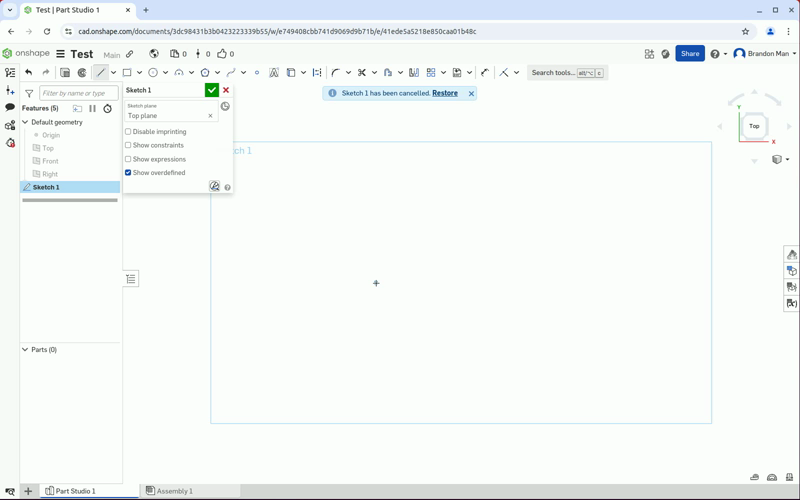
mouse_move(544, 282)
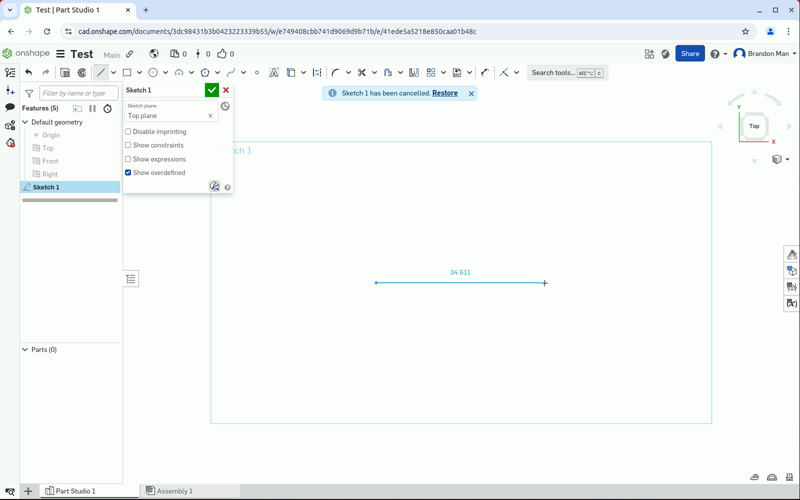
click(544, 282)
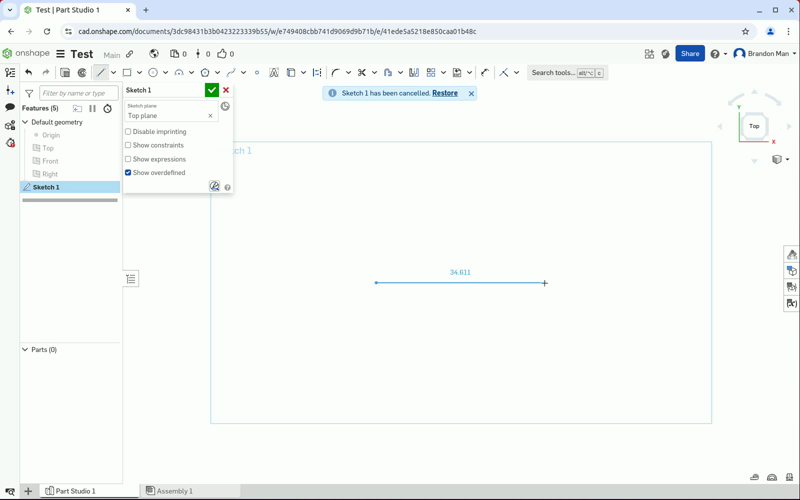
key_up(shift)
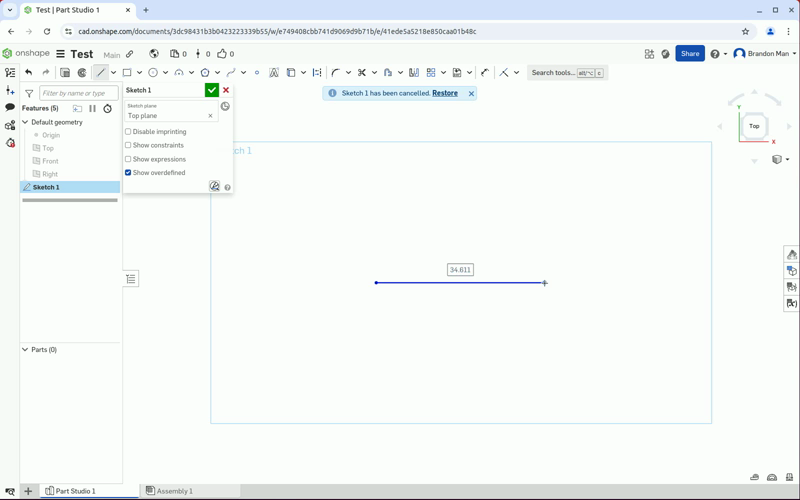
key_down(shift)
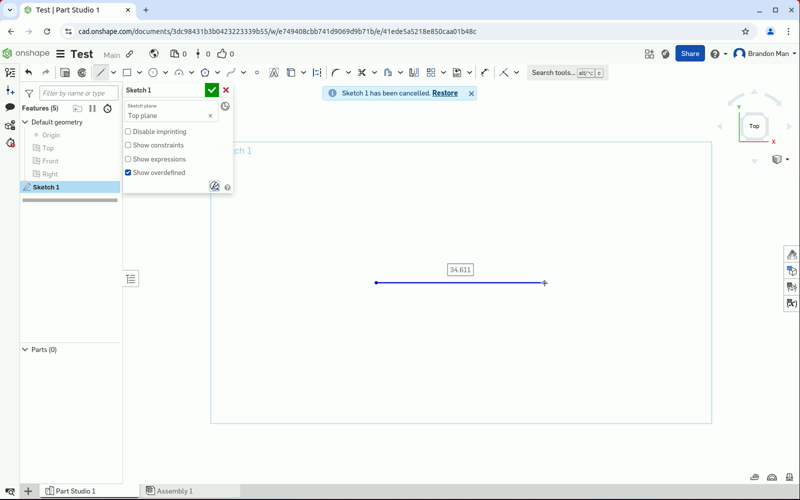
mouse_move(574, 282)
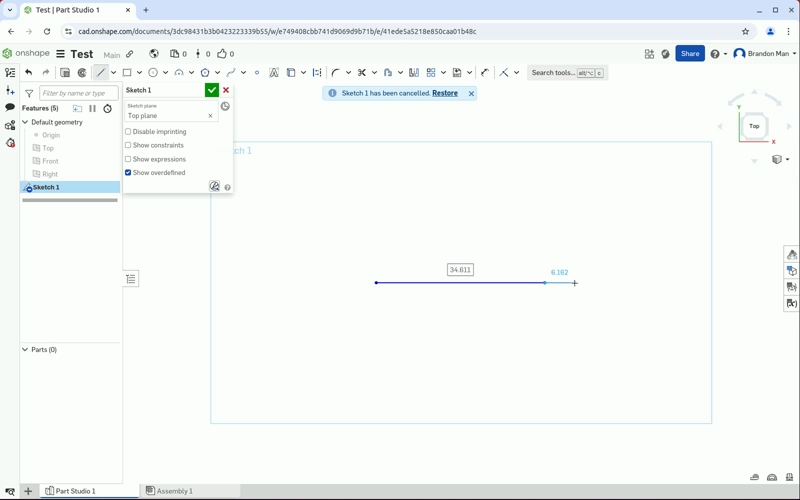
mouse_move(544, 226)
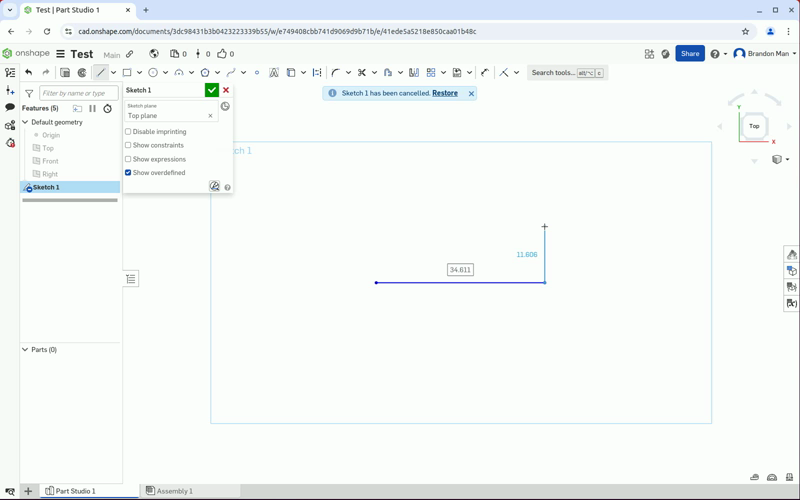
click(544, 226)
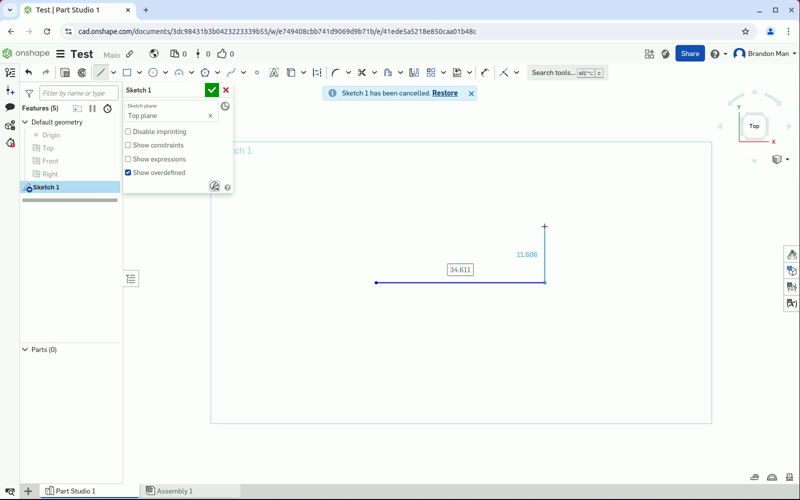
key_up(shift)
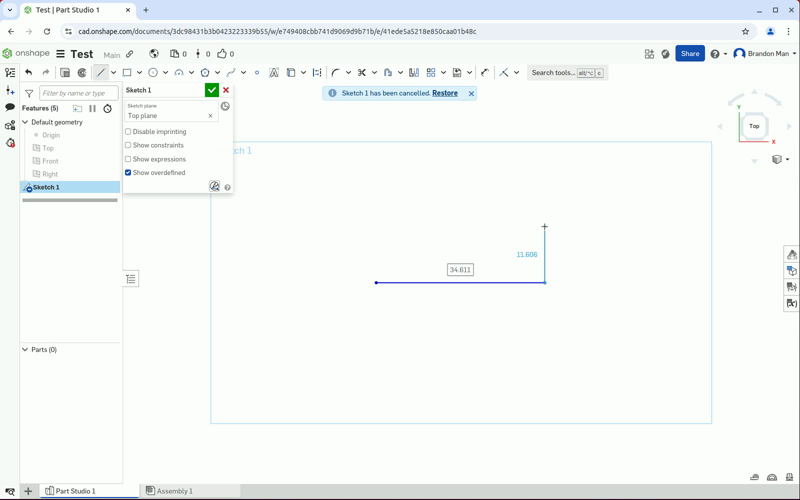
key_down(shift)
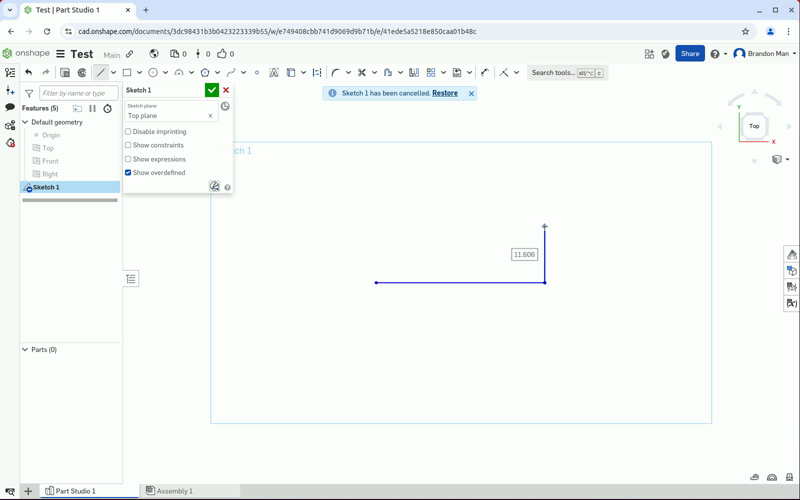
mouse_move(376, 226)
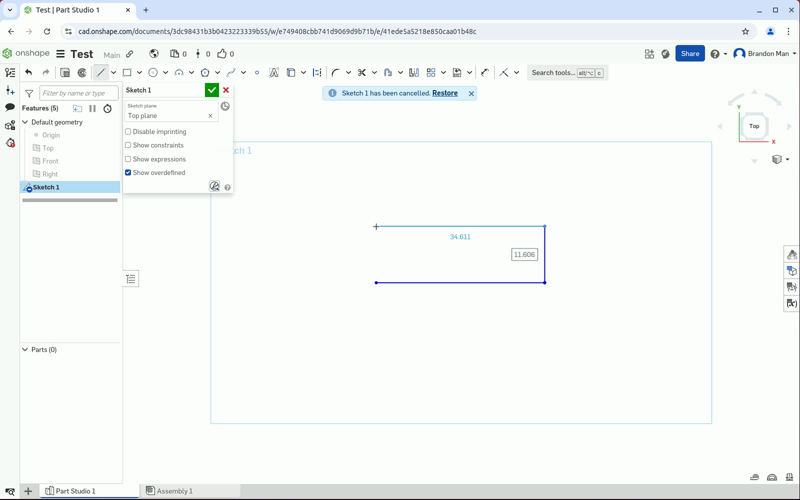
click(376, 226)
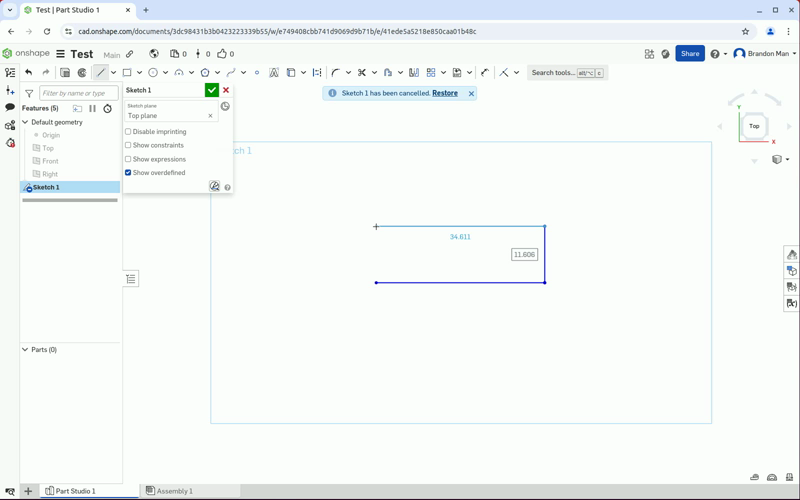
key_up(shift)
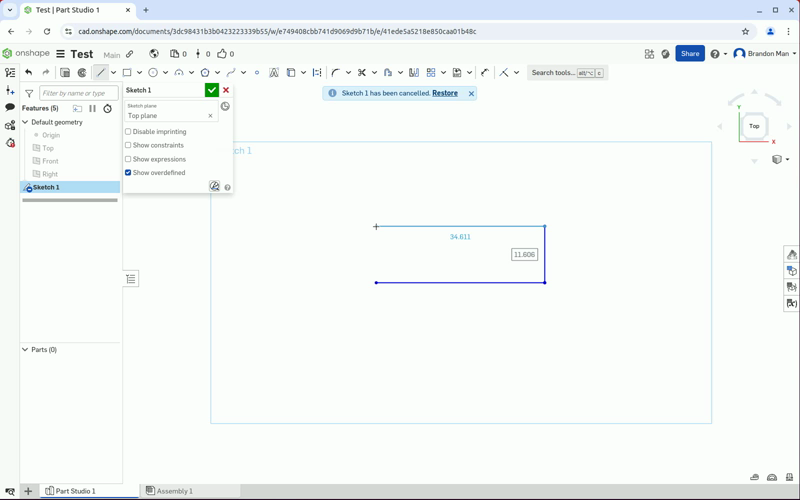
mouse_move(406, 226)
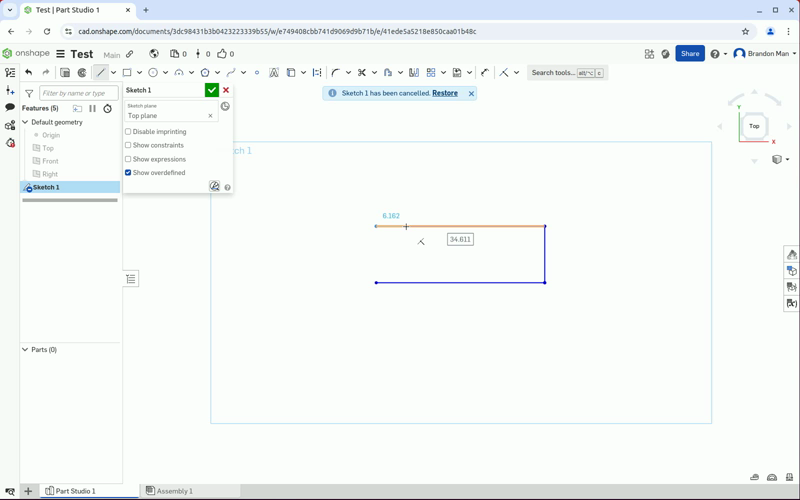
key_down(shift)
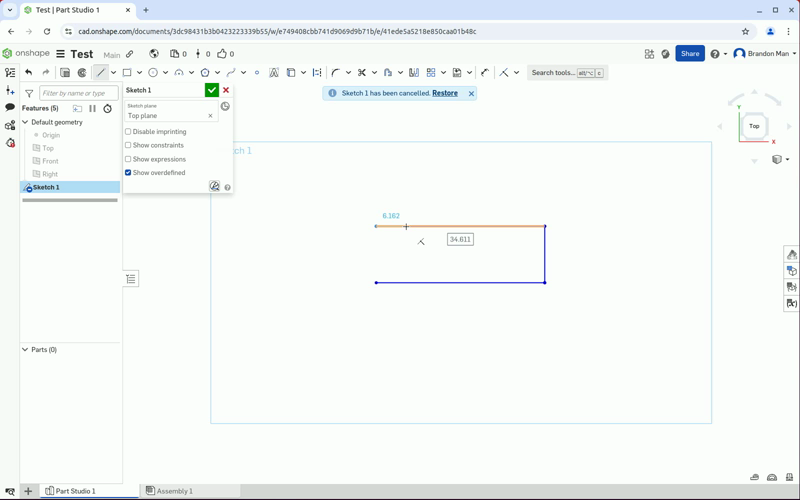
mouse_move(376, 282)
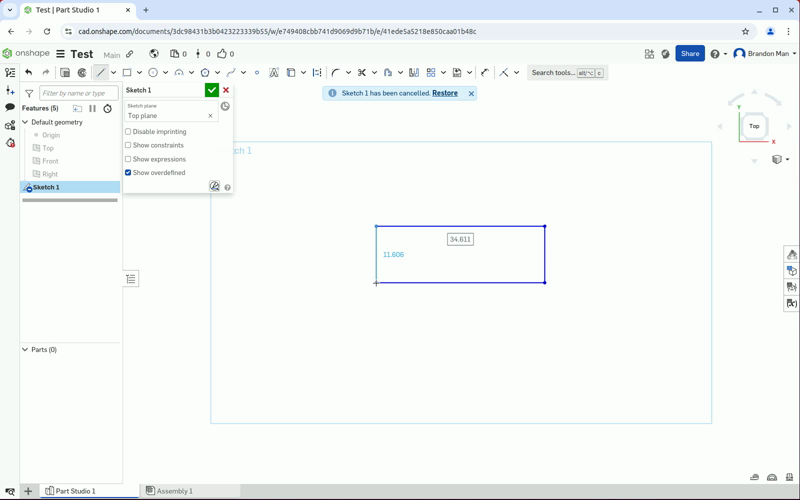
key_up(shift)
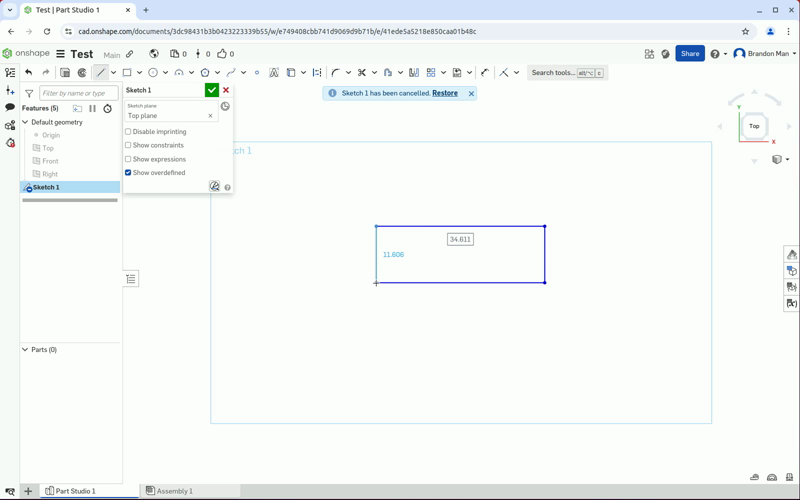
click(376, 282)
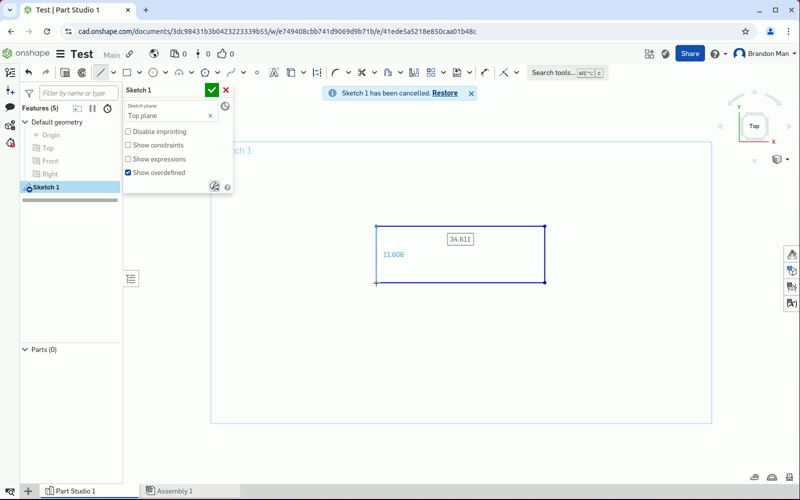
key(esc)
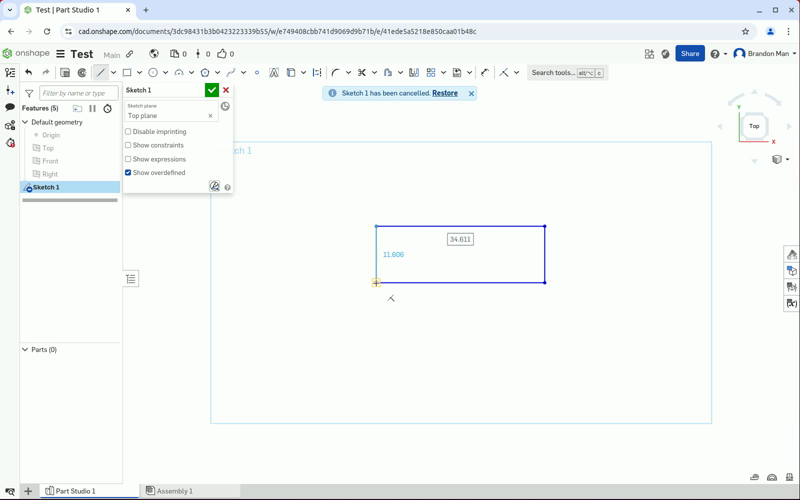
mouse_move(458, 251)
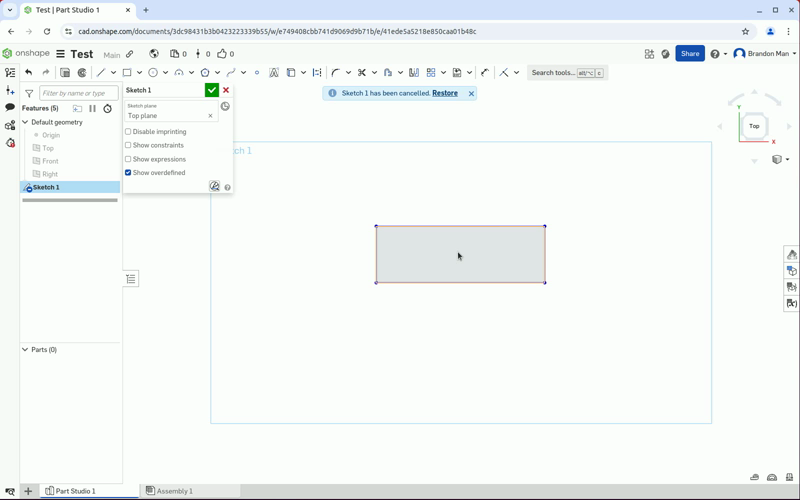
click(458, 251)
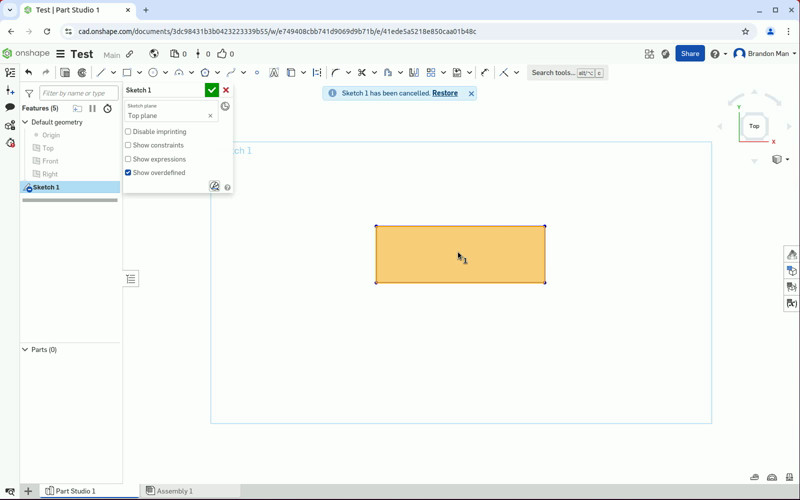
mouse_move(73, 352)
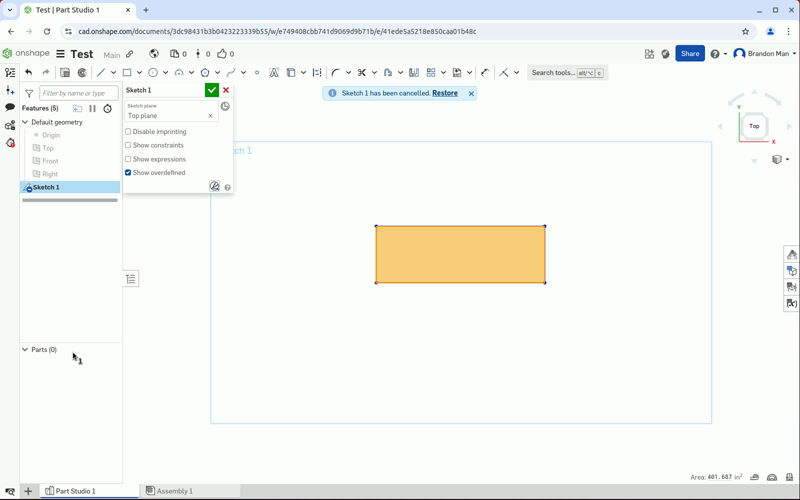
key(shift+y)
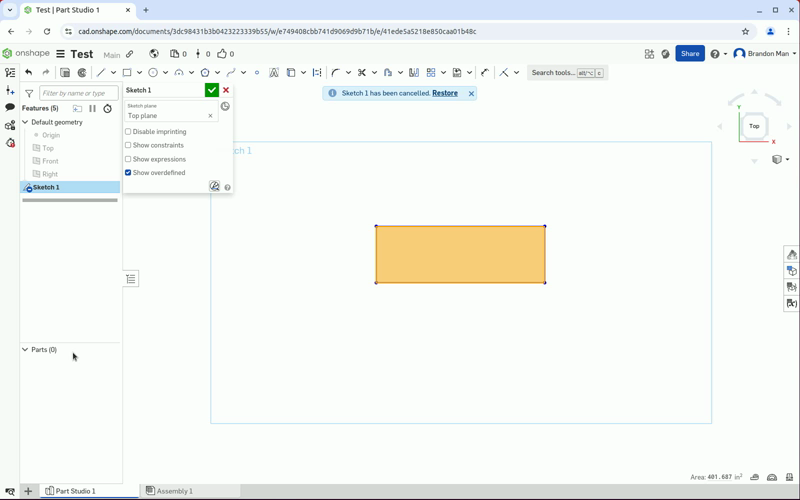
key(shift+e)
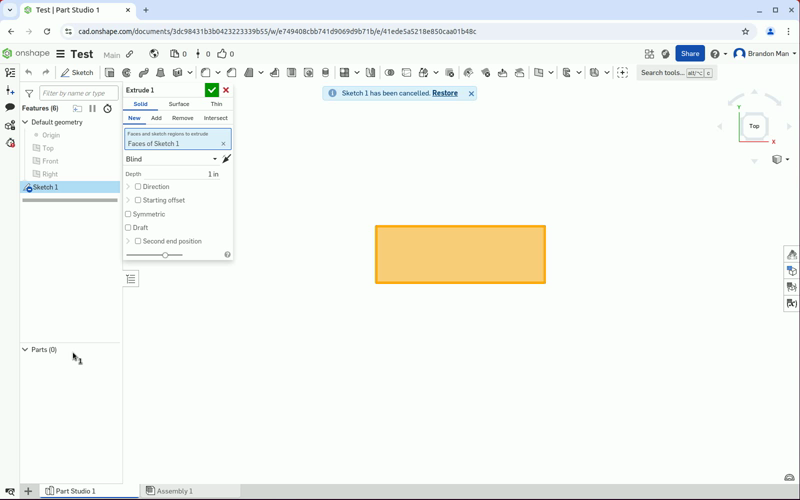
mouse_move(143, 106)
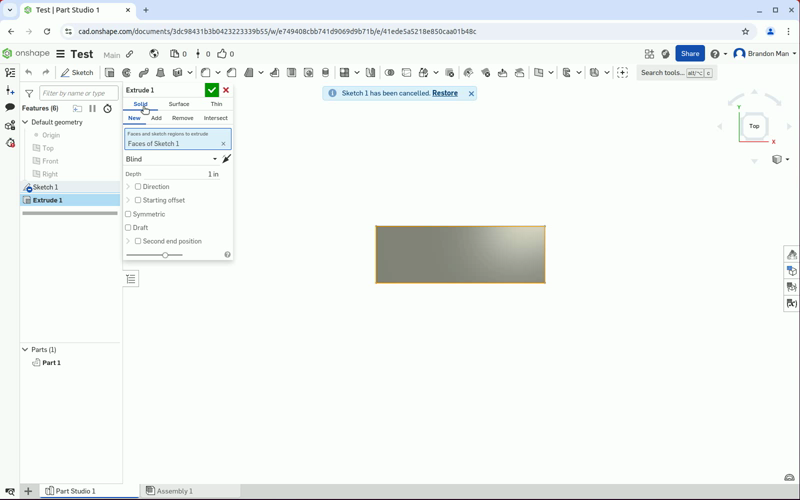
click(143, 106)
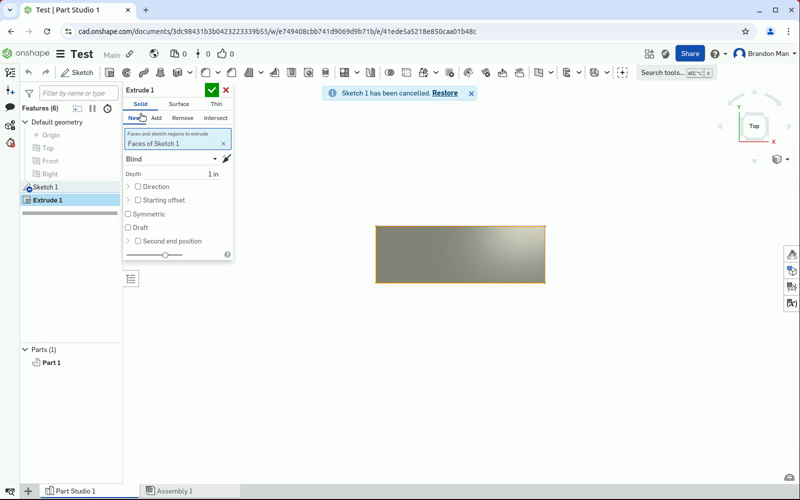
mouse_move(137, 120)
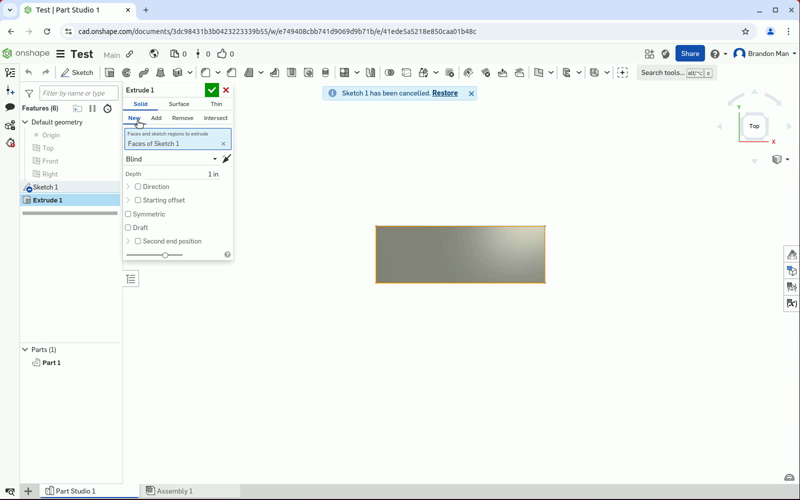
click(137, 120)
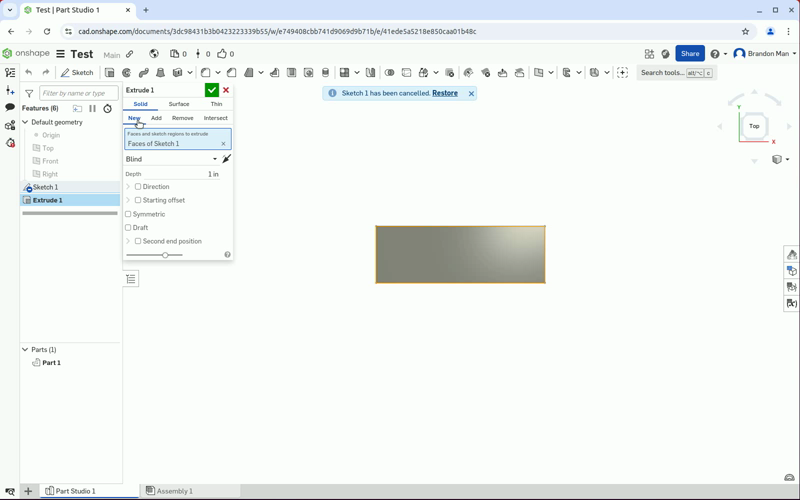
key(tab, 4)
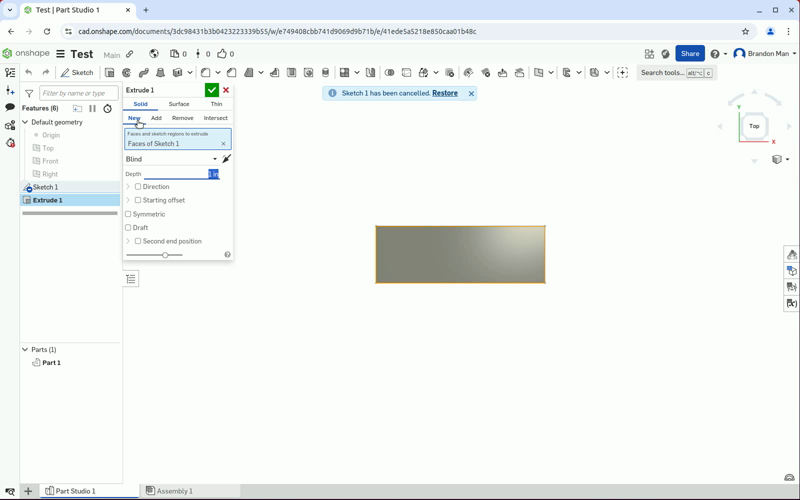
text(11.554)
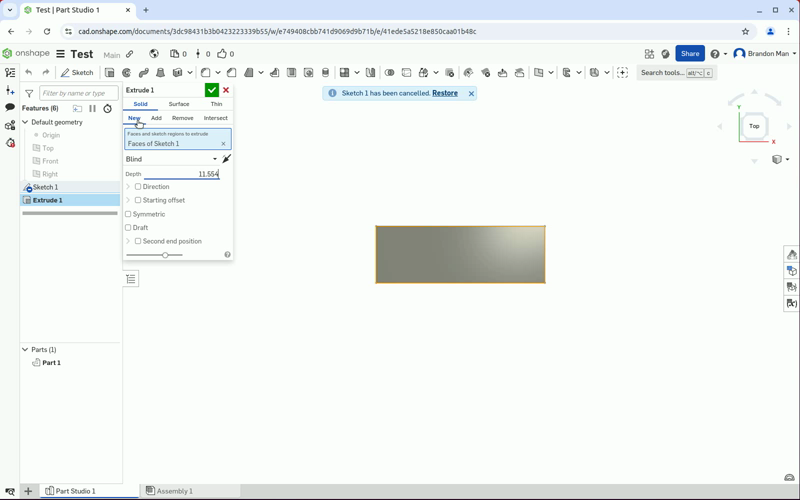
key(tab, 3)
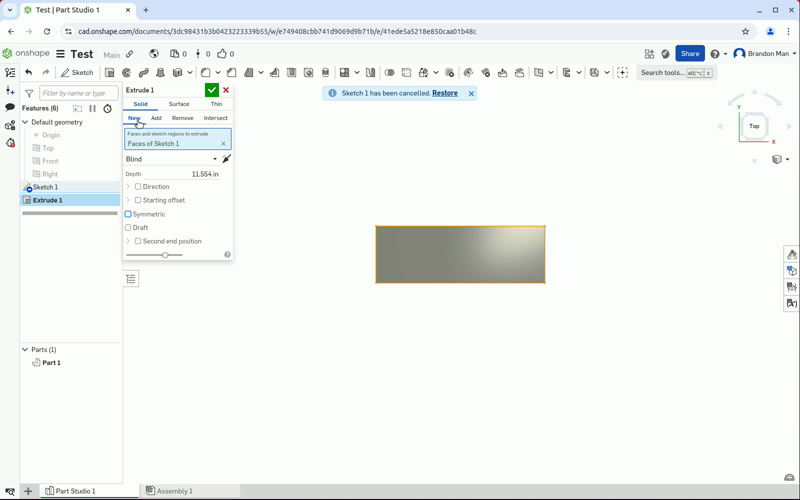
key(space)
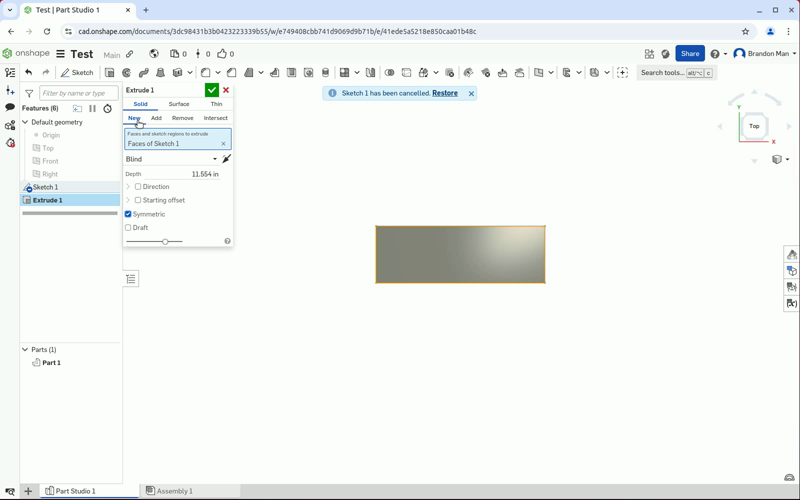
key(enter)
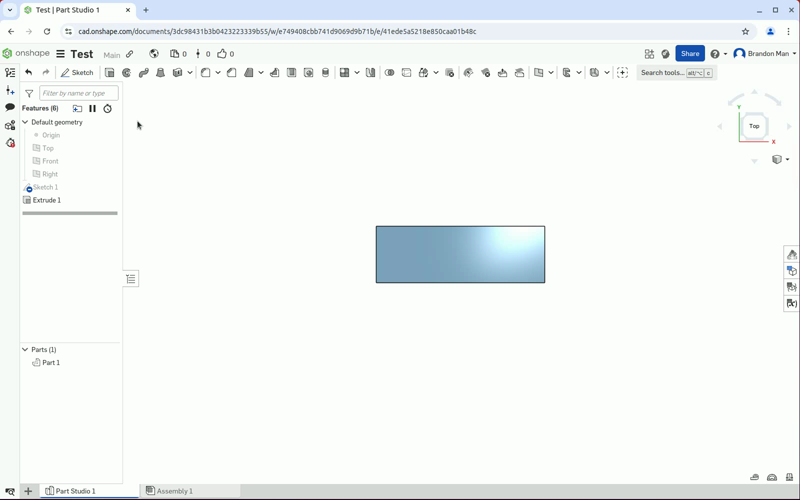
key(shift+h)
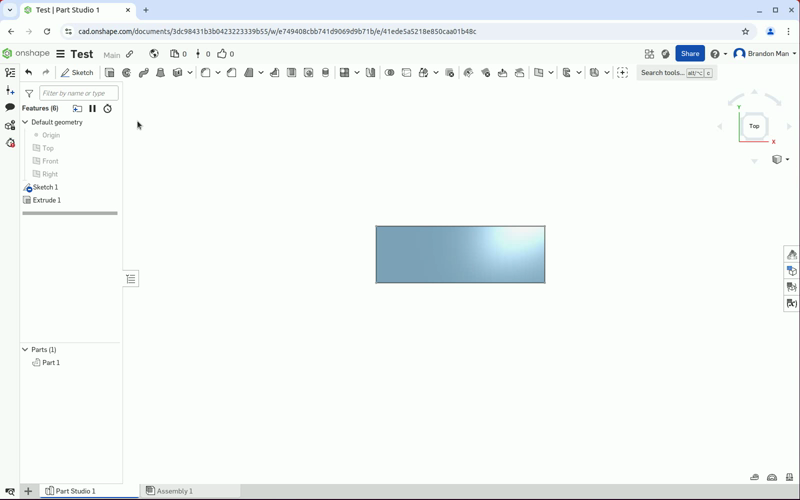
key(shift+h)
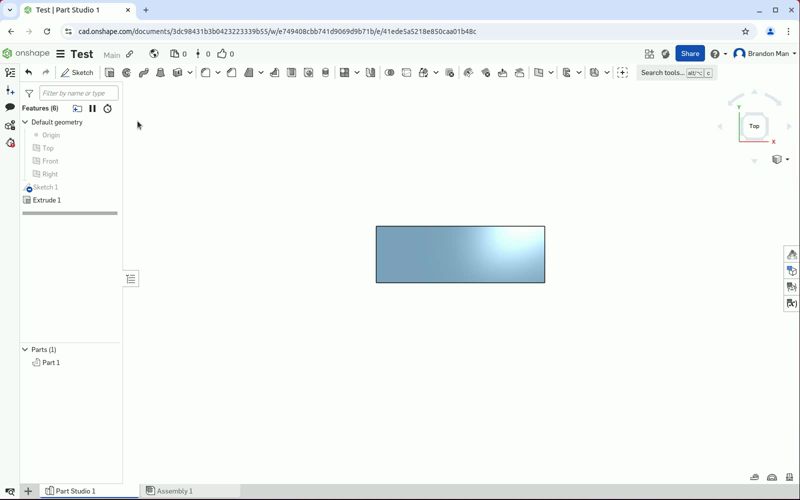
mouse_move(73, 189)
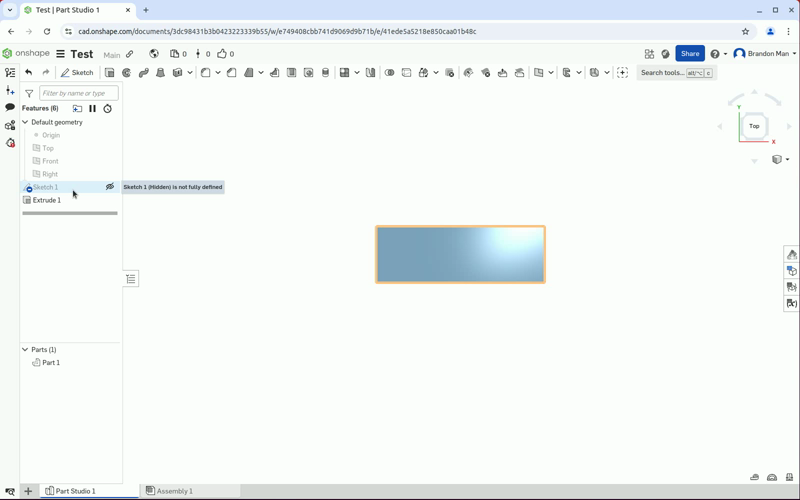
click(73, 189)
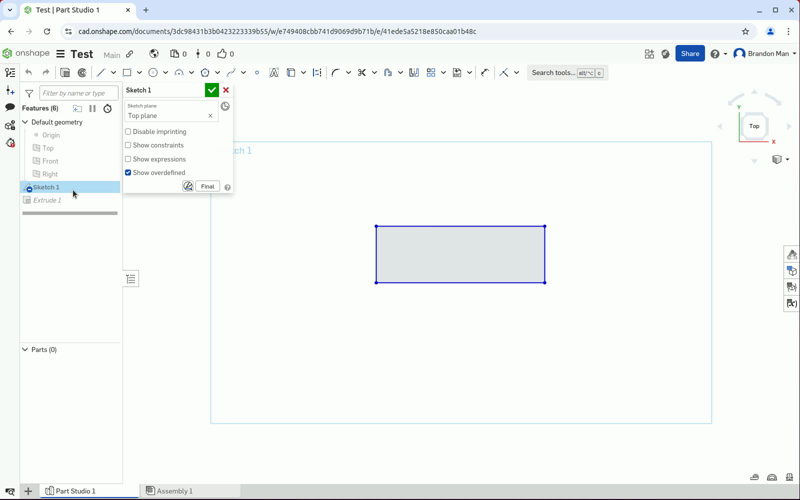
mouse_move(229, 92)
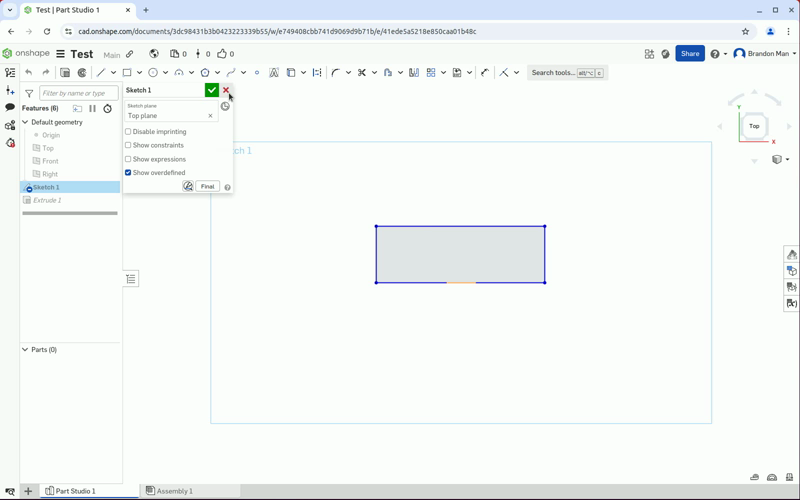
click(229, 92)
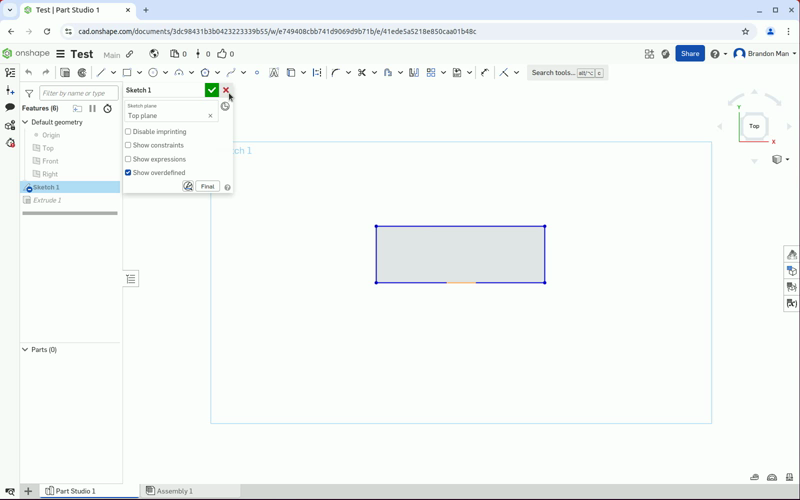
key(shift+s)
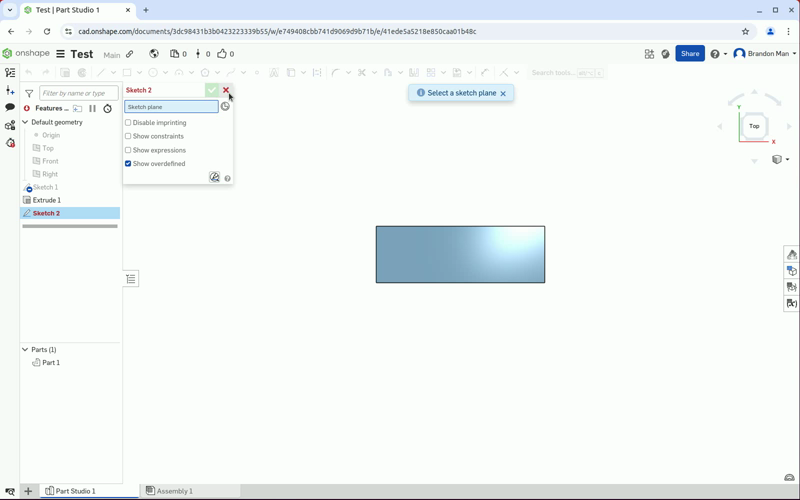
mouse_move(73, 150)
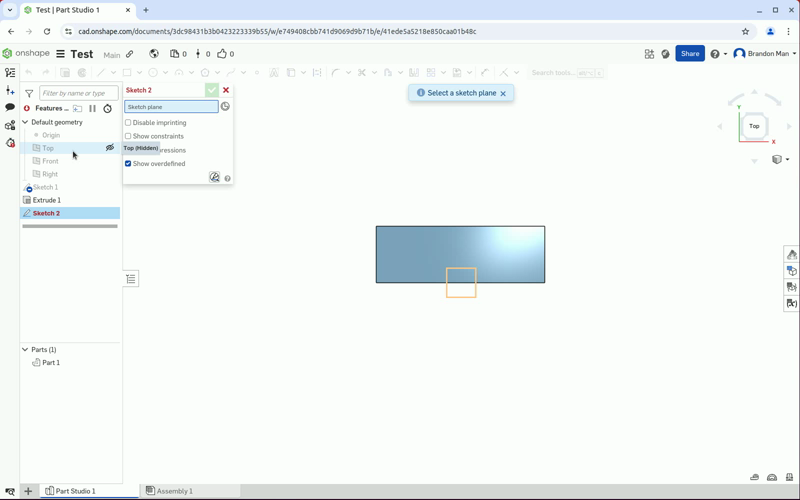
click(73, 150)
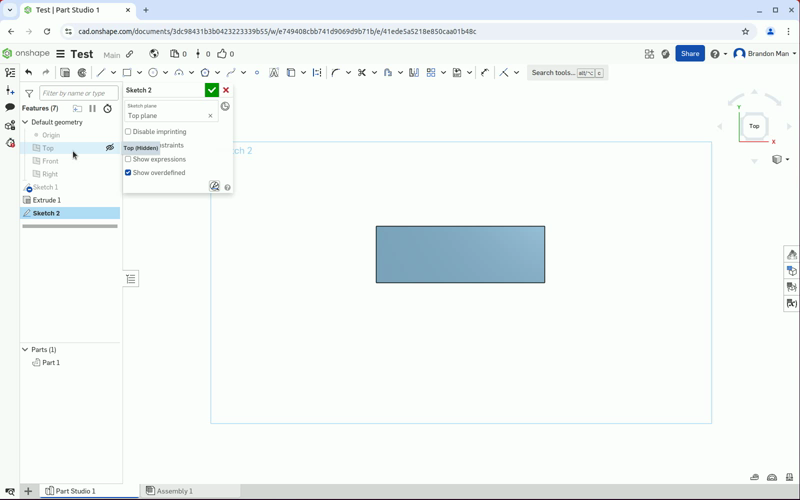
mouse_move(73, 352)
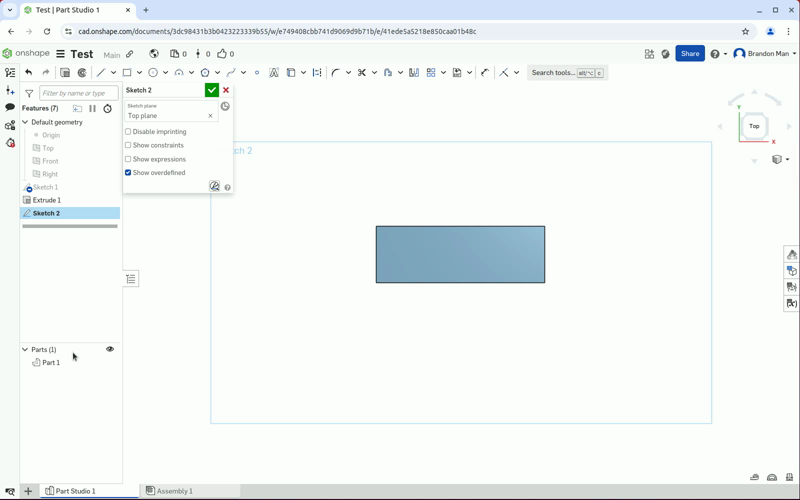
key(y)
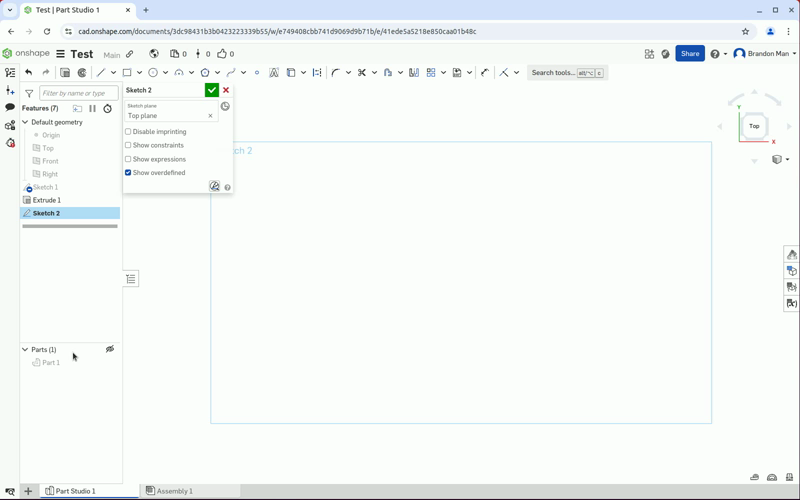
key(l)
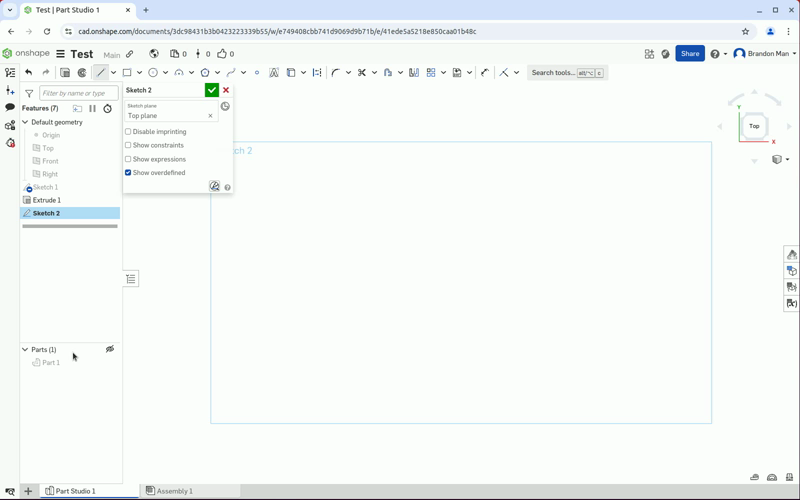
key_down(shift)
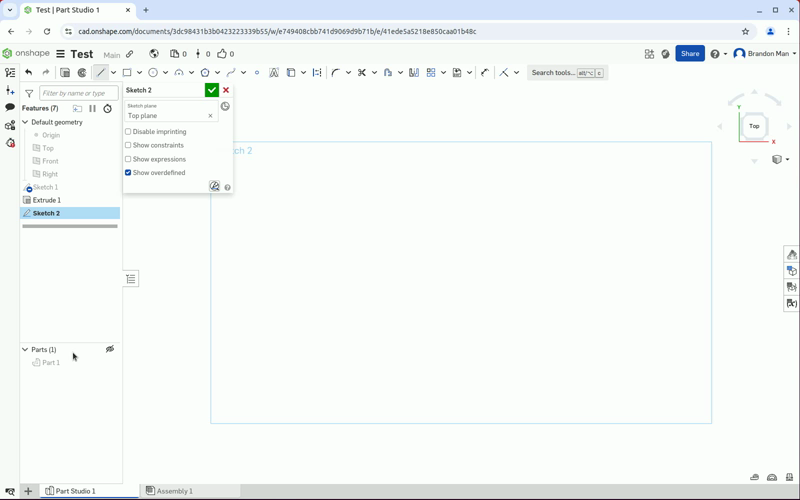
mouse_move(376, 339)
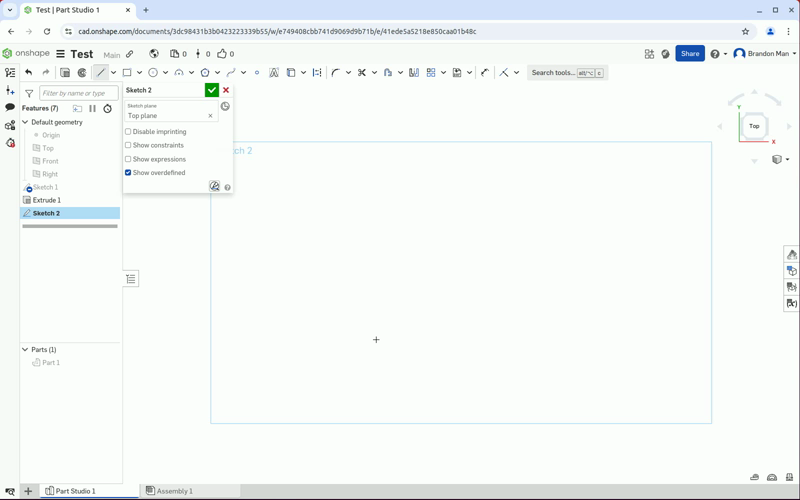
click(376, 339)
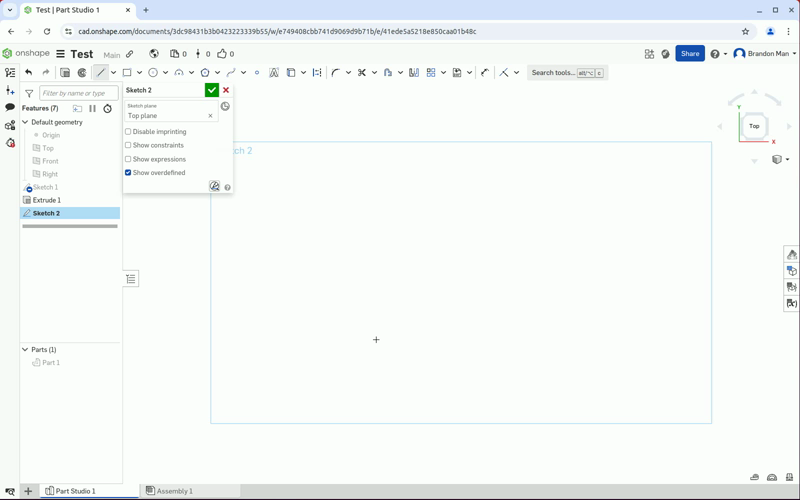
key_up(shift)
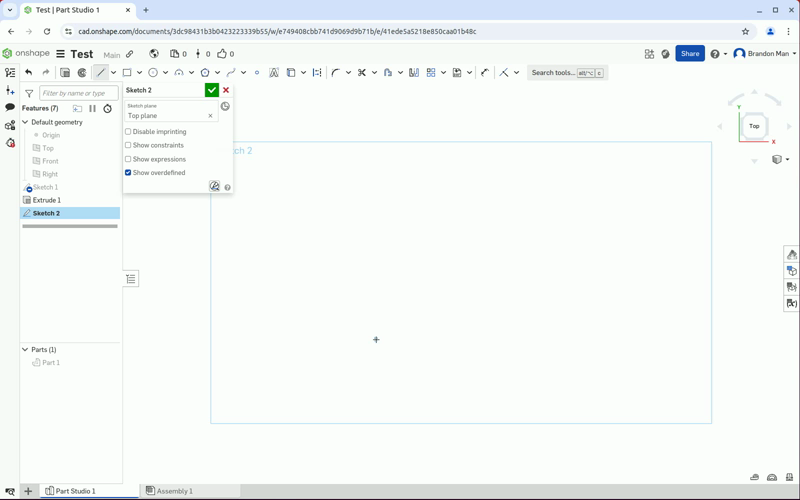
key_down(shift)
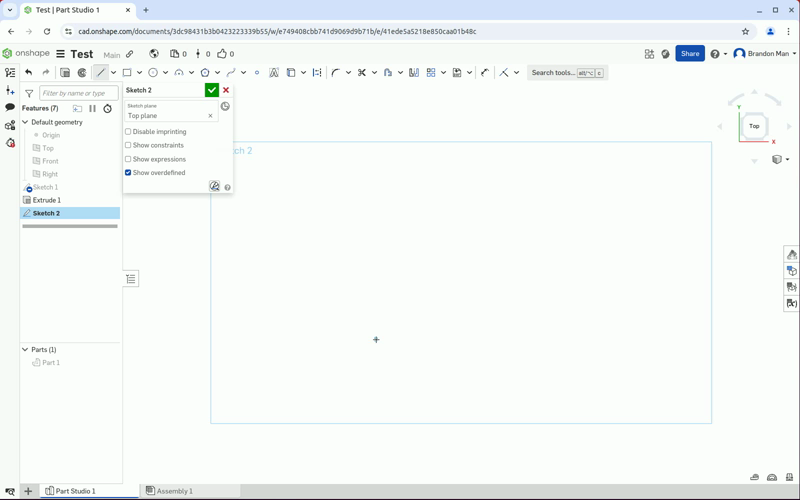
mouse_move(544, 339)
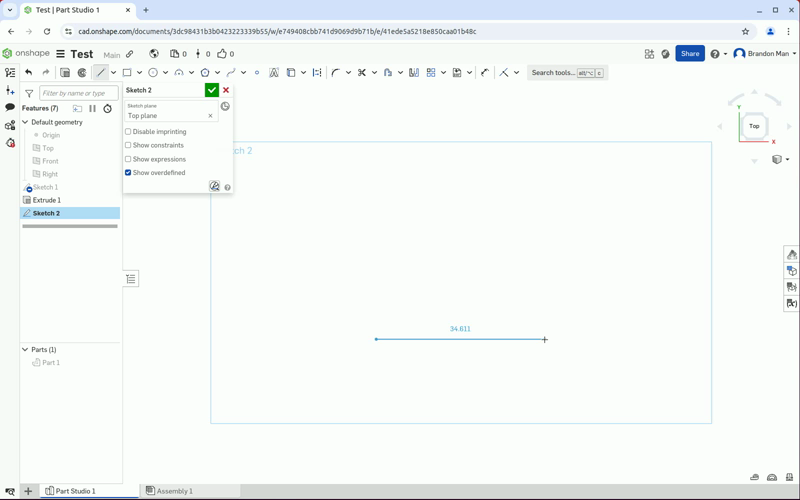
click(544, 339)
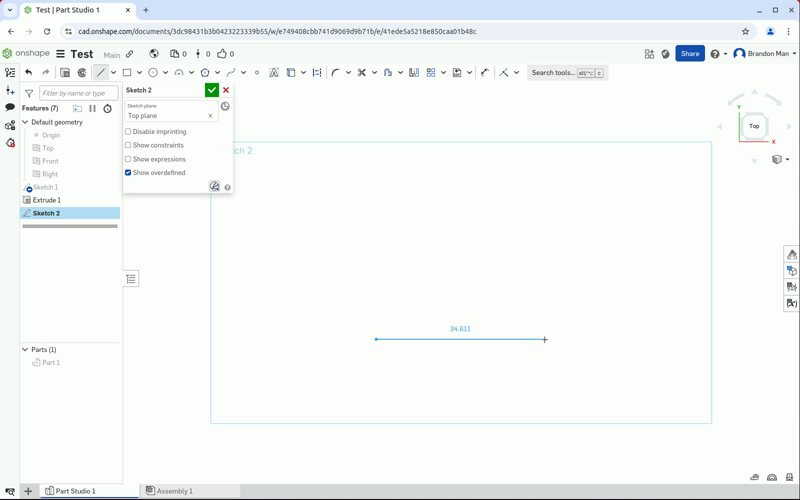
key_up(shift)
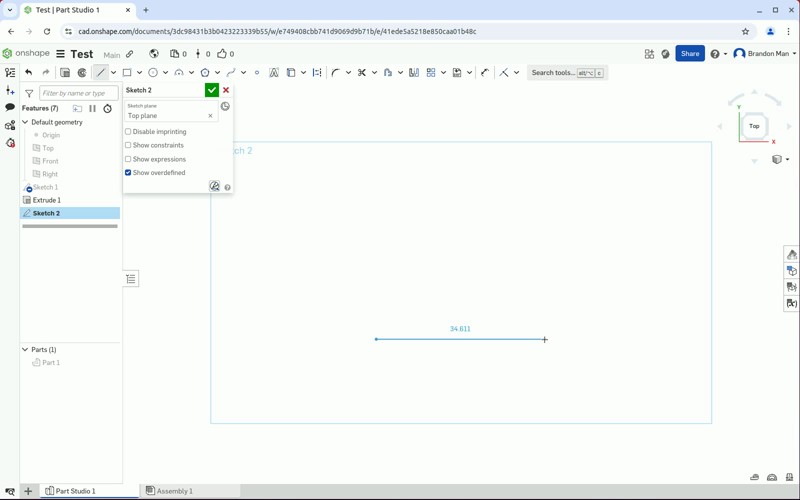
key_down(shift)
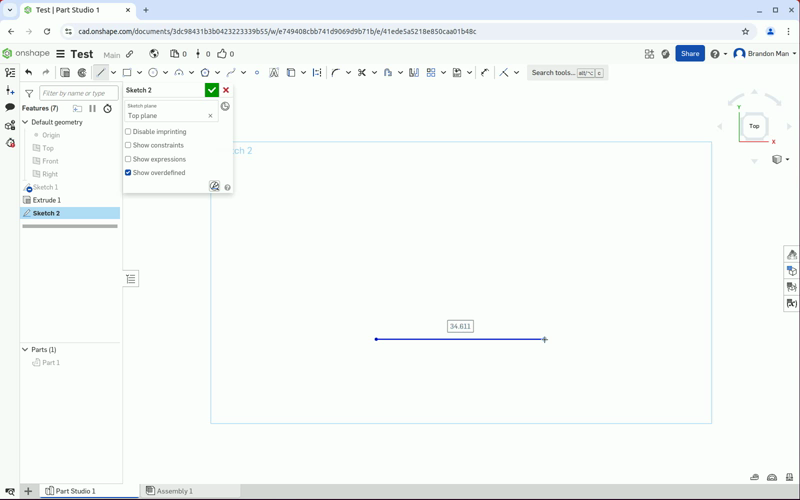
mouse_move(574, 339)
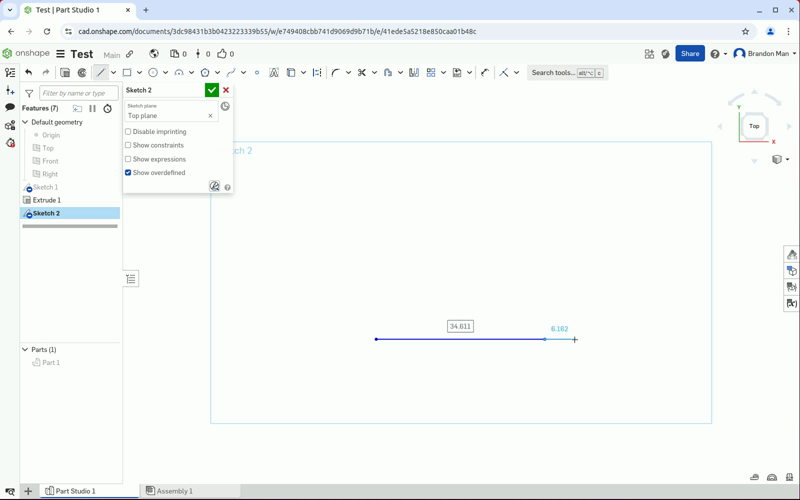
mouse_move(544, 282)
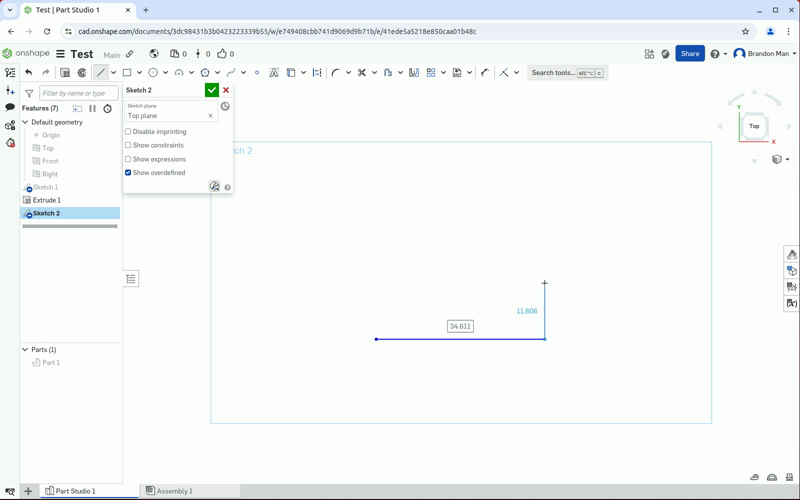
click(544, 282)
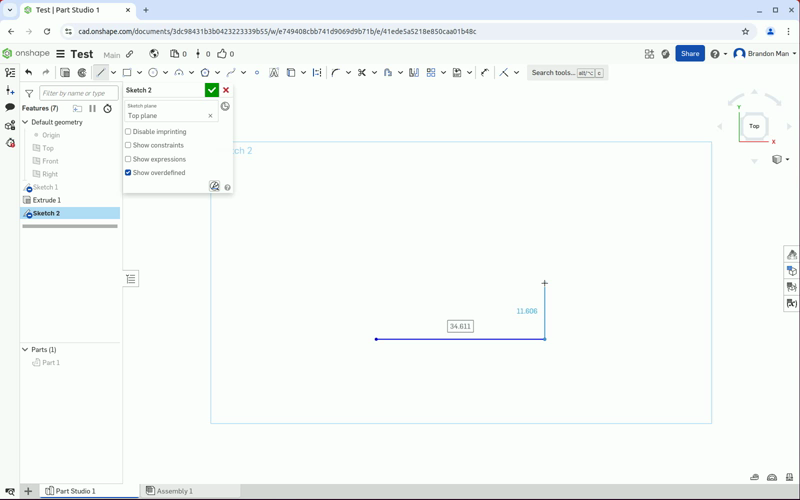
key_up(shift)
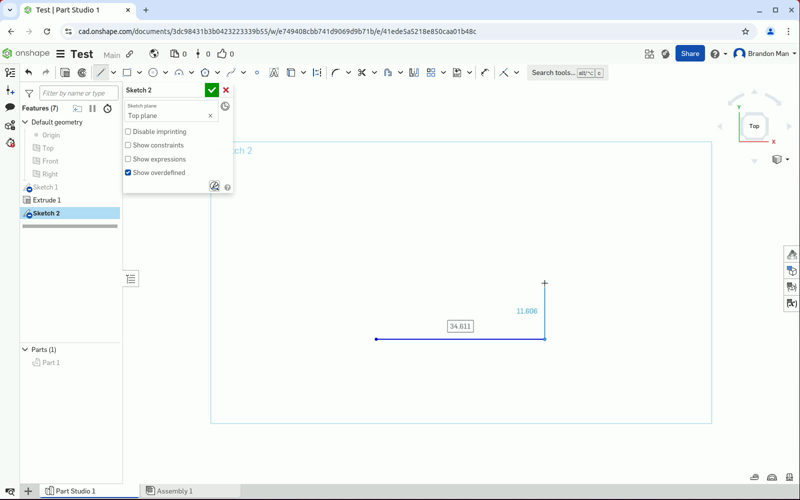
key_down(shift)
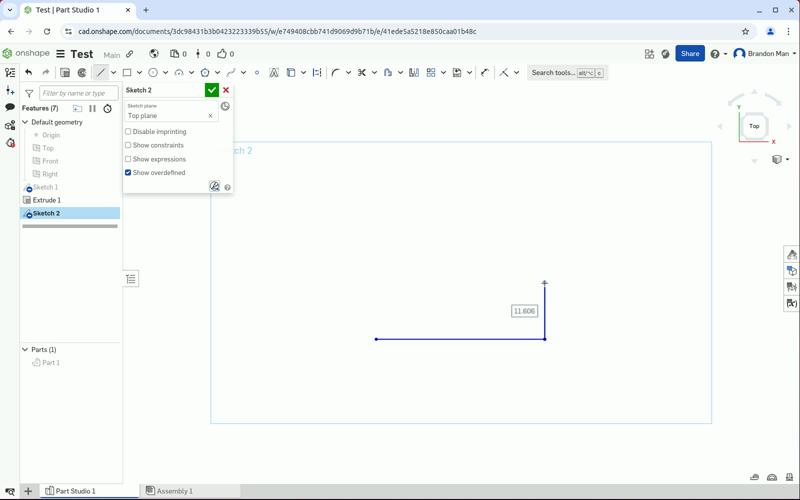
mouse_move(376, 282)
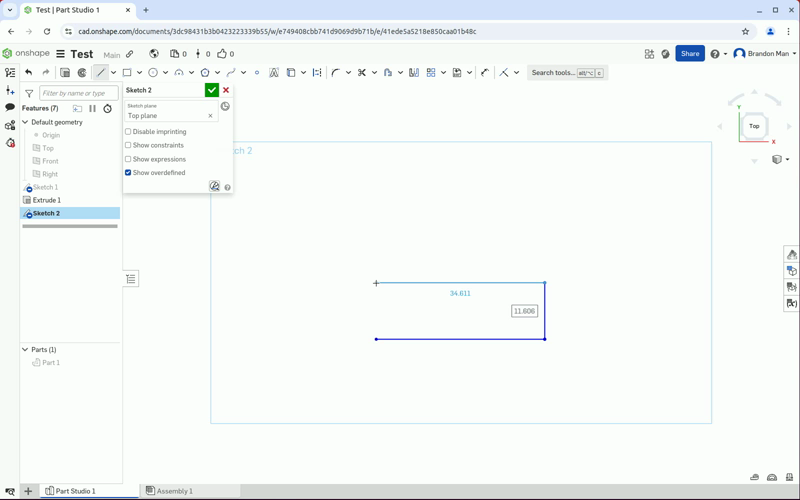
click(376, 282)
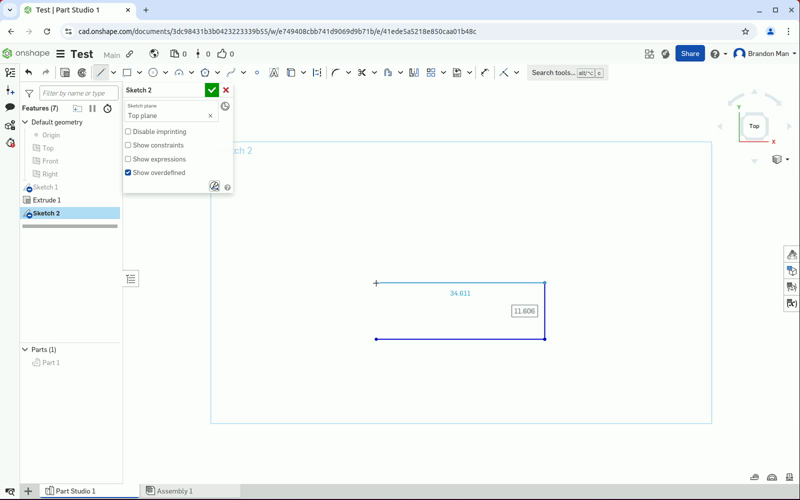
key_up(shift)
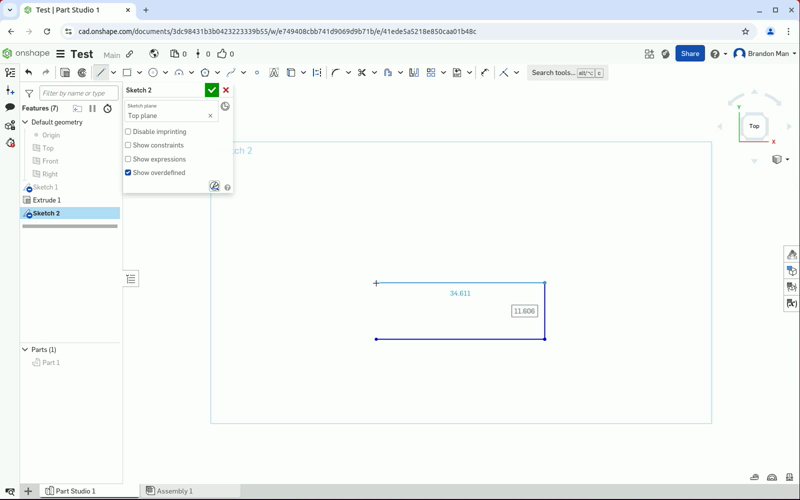
mouse_move(406, 282)
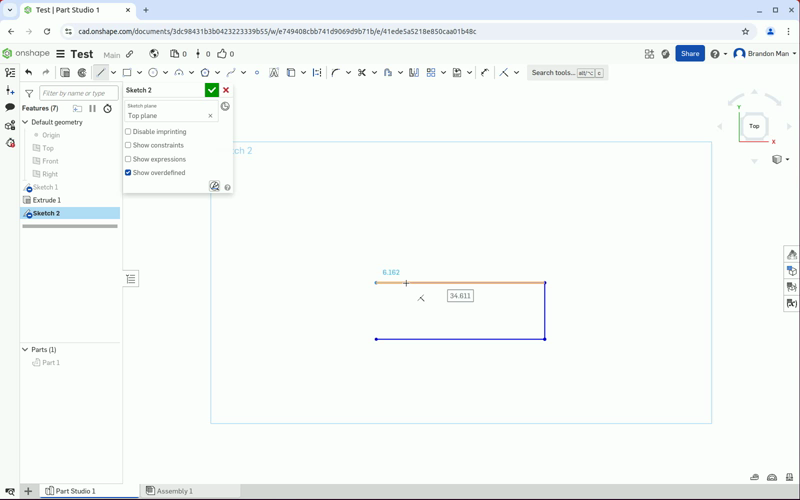
key_down(shift)
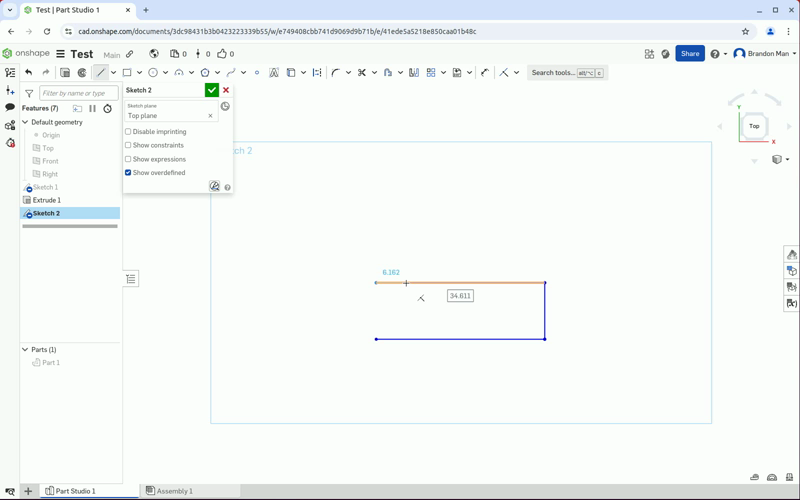
mouse_move(376, 339)
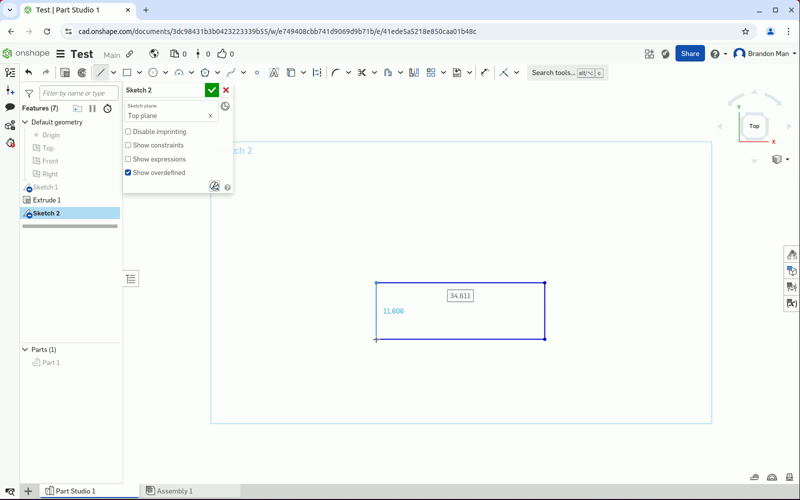
key_up(shift)
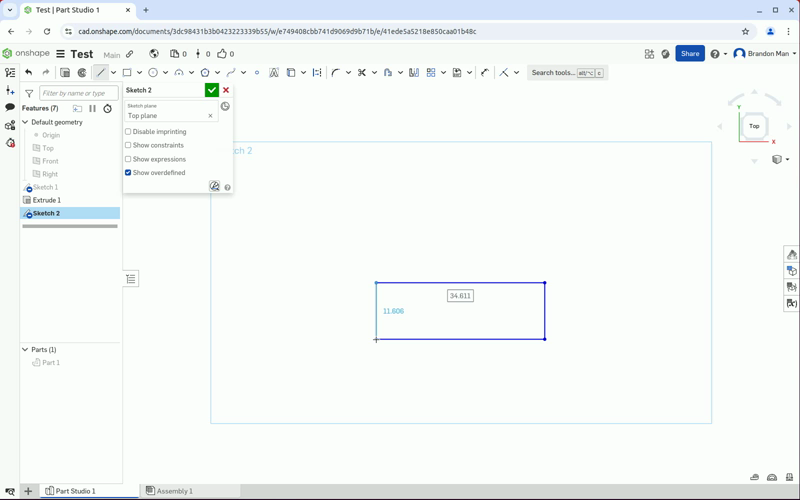
click(376, 339)
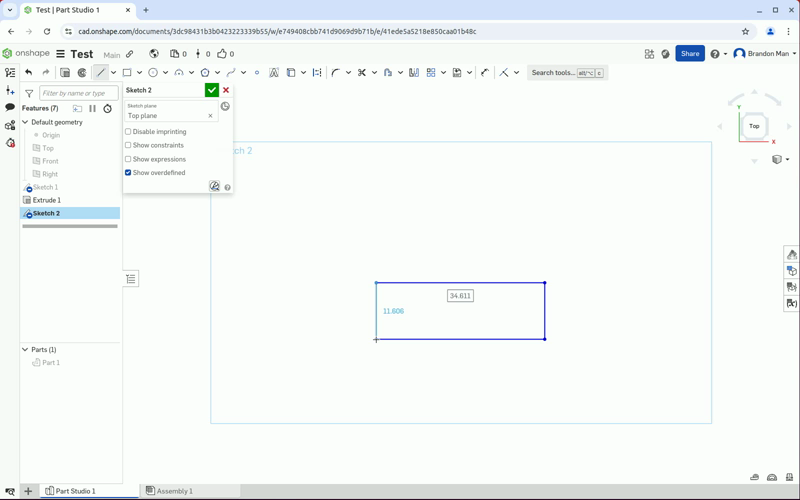
key(esc)
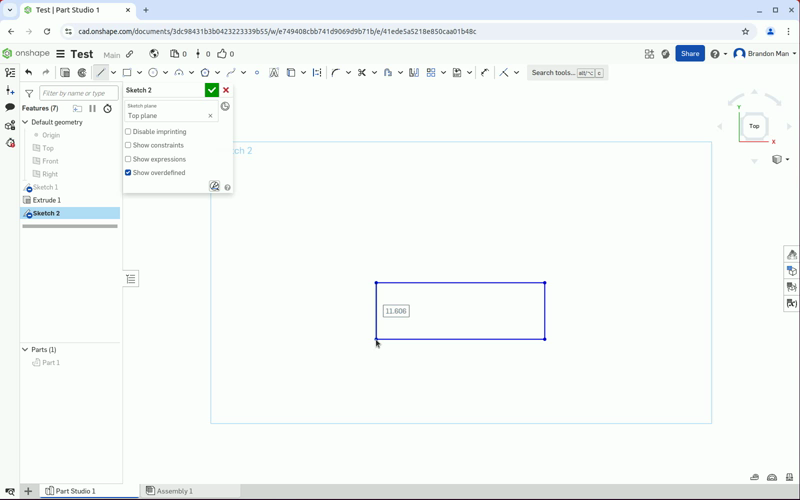
mouse_move(393, 307)
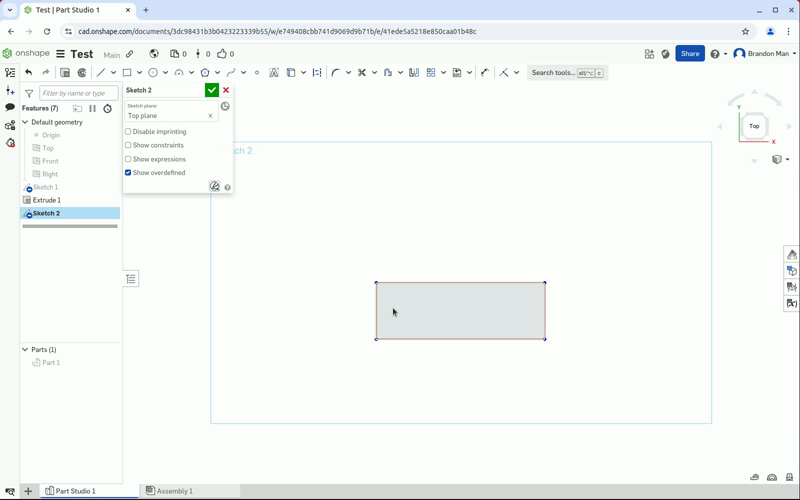
click(393, 307)
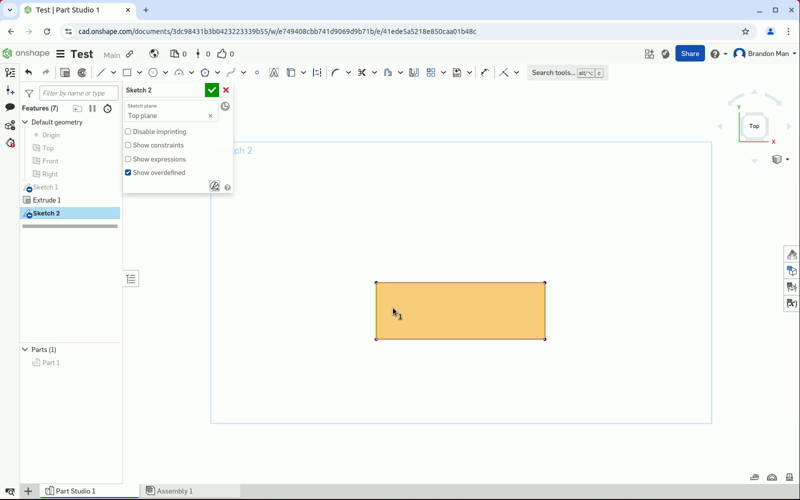
mouse_move(73, 352)
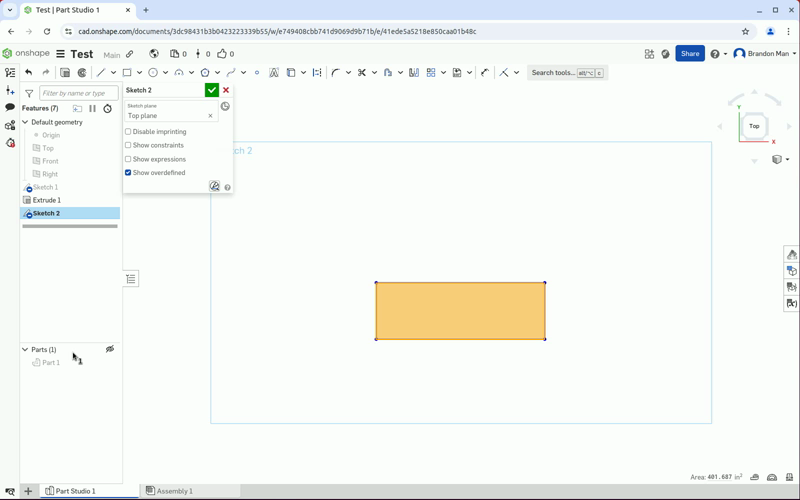
key(shift+y)
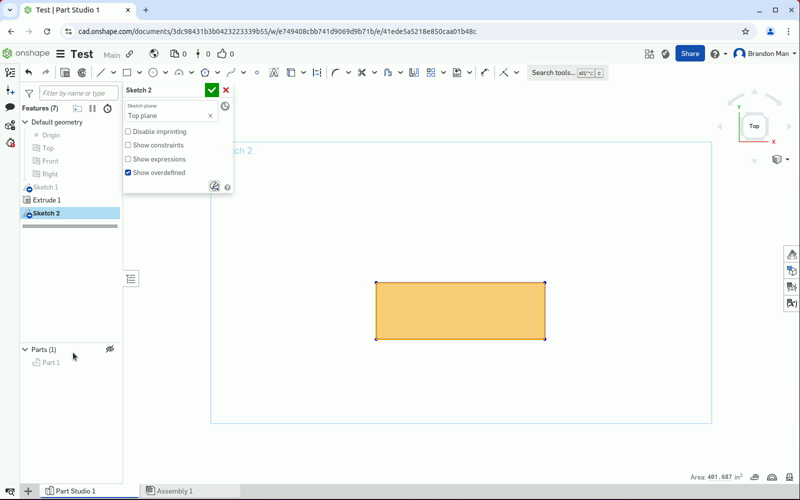
key(shift+e)
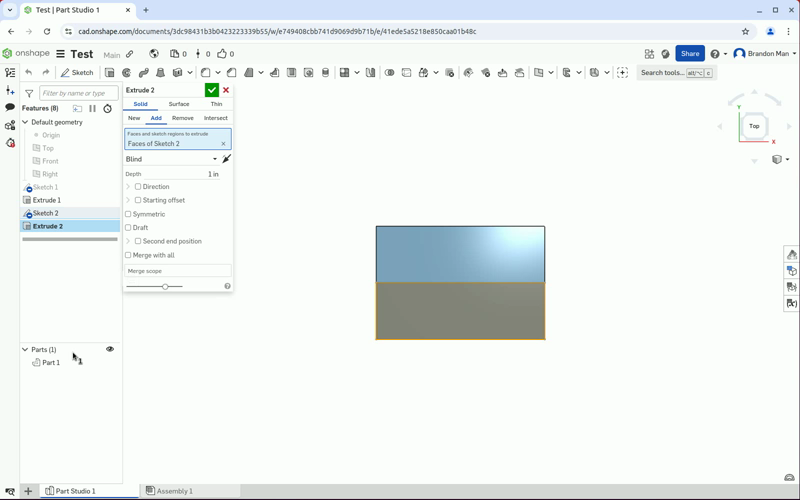
mouse_move(143, 106)
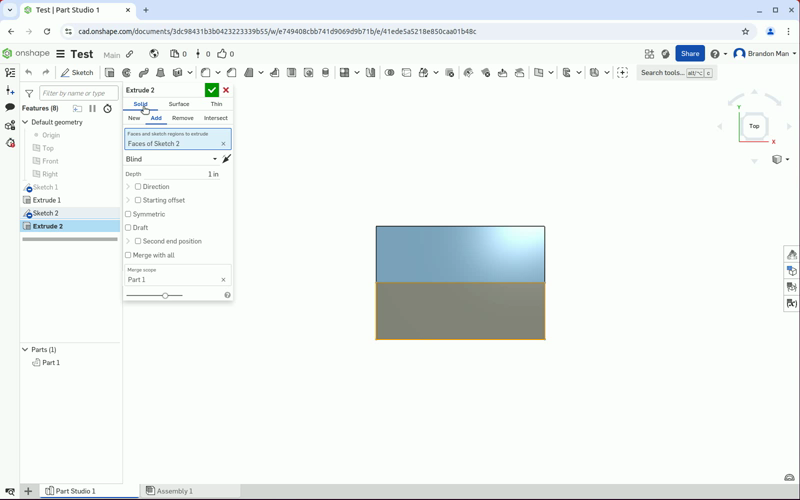
click(143, 106)
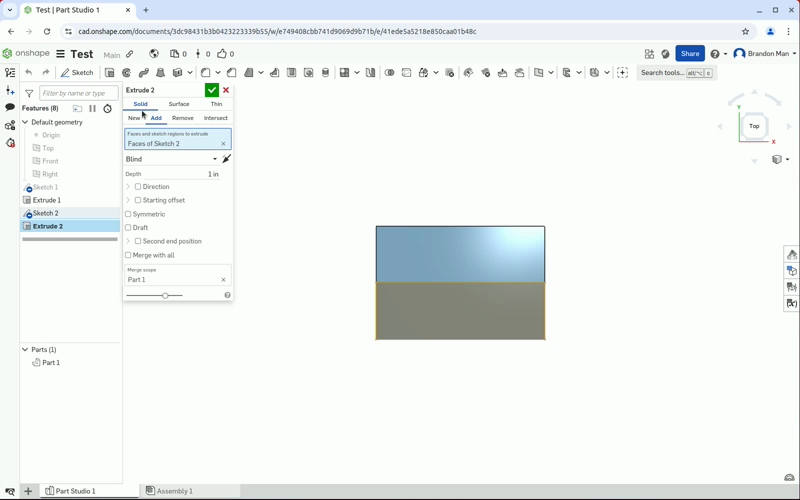
mouse_move(137, 120)
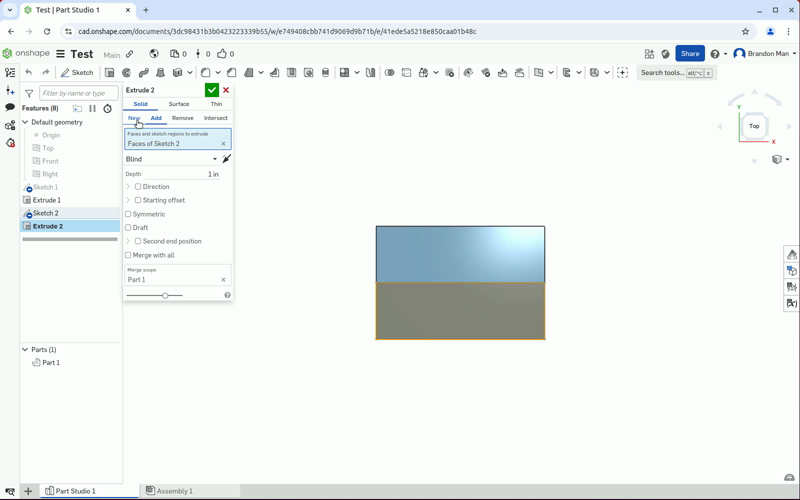
click(137, 120)
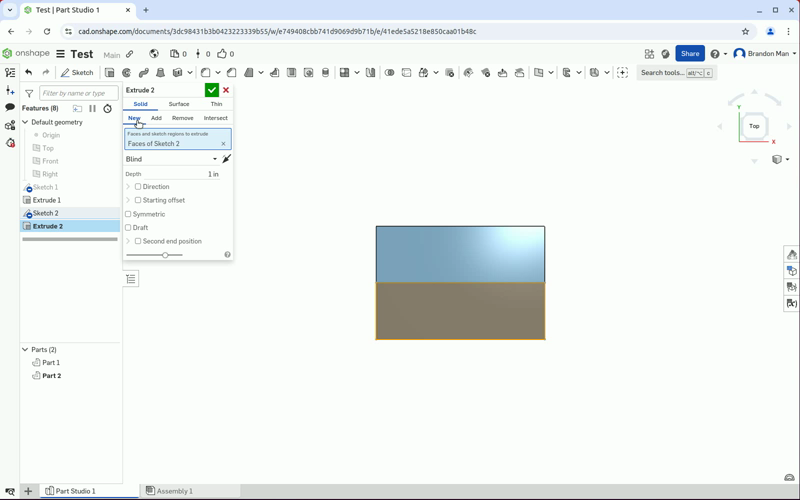
key(tab, 4)
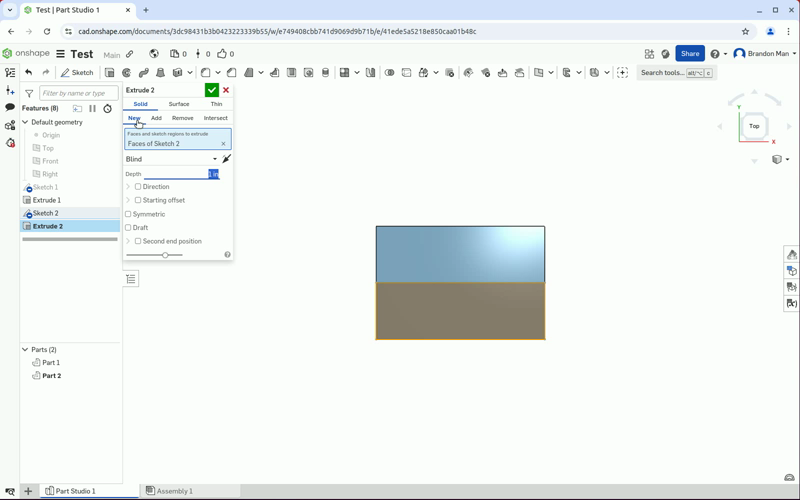
text(11.554)
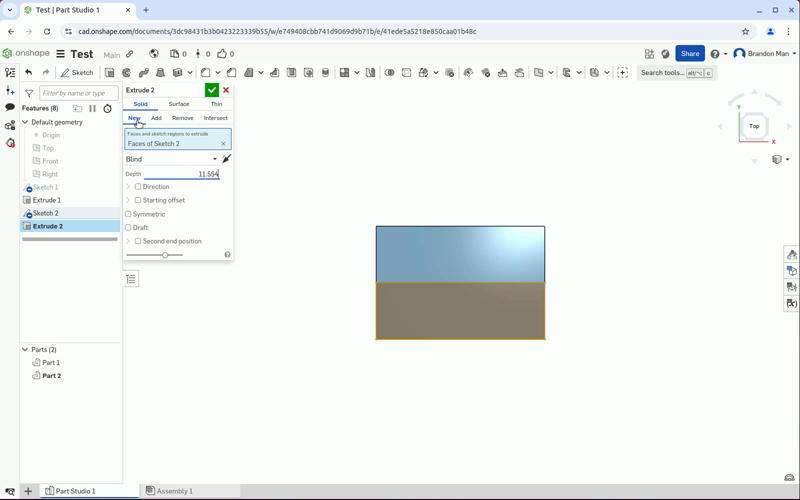
key(tab, 3)
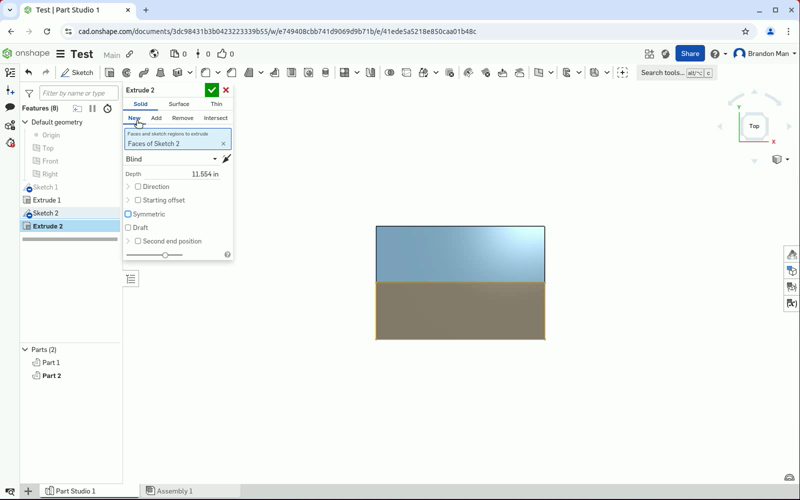
key(space)
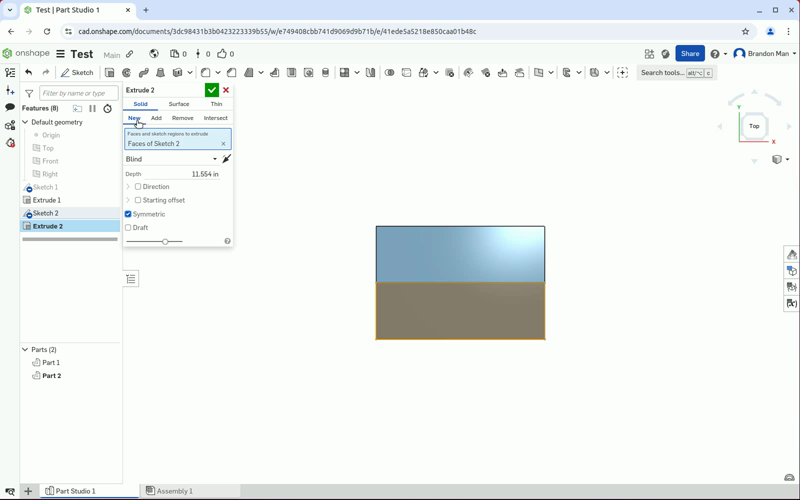
key(enter)
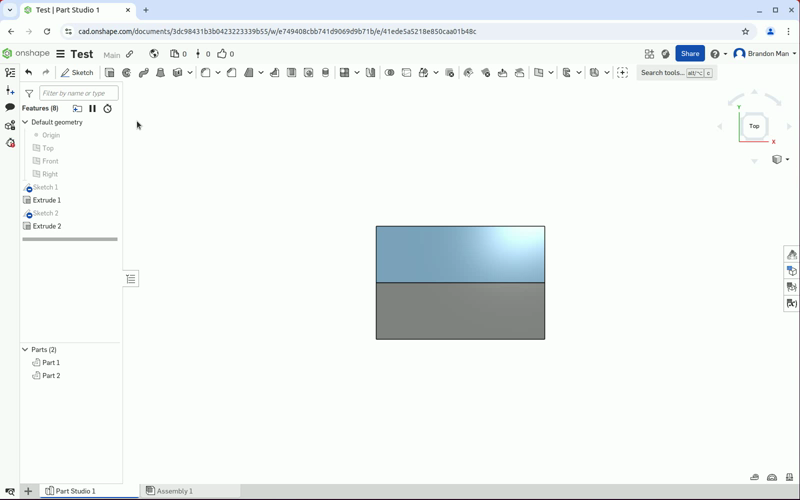
key(shift+h)
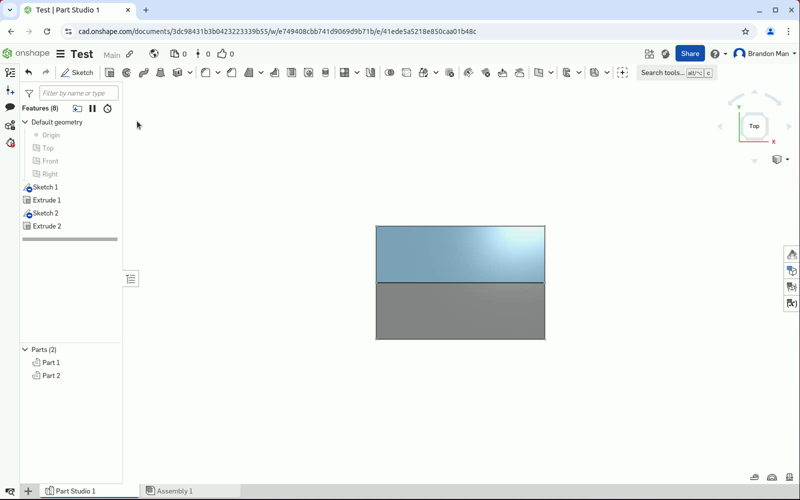
key(shift+h)
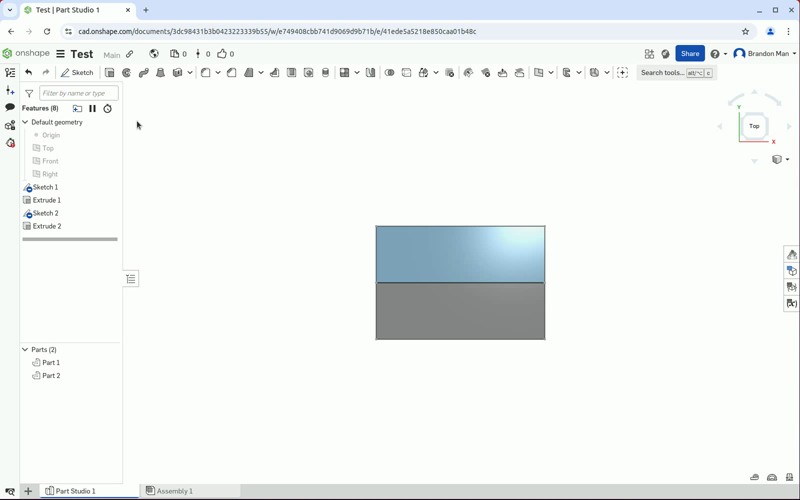
key(shift+7)
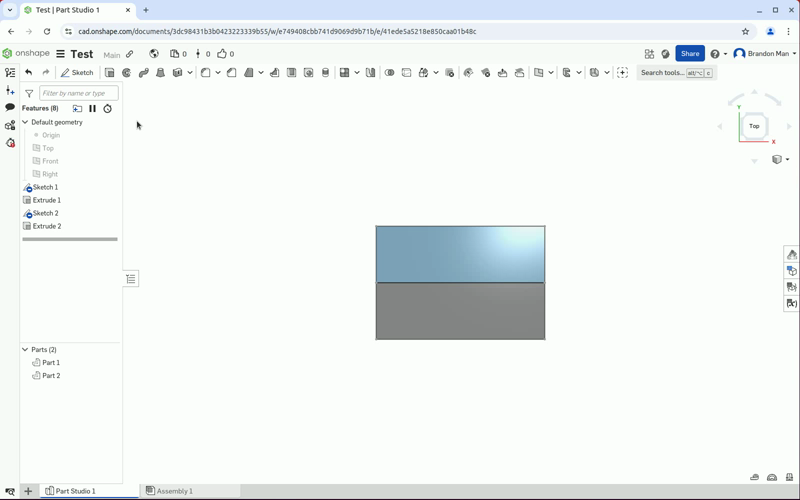
key(up, 3)
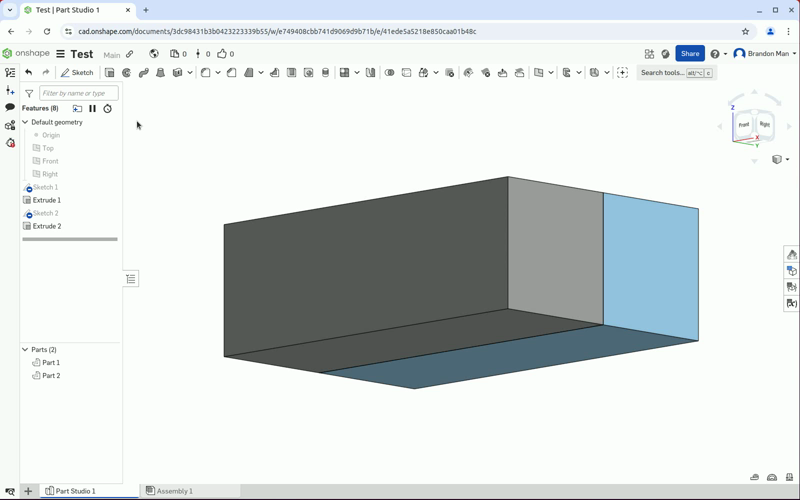
key(left, 3)
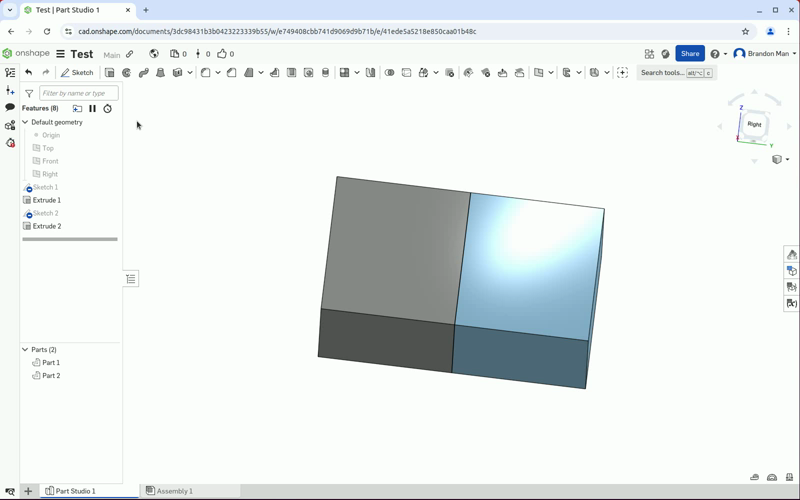
key(right, 3)
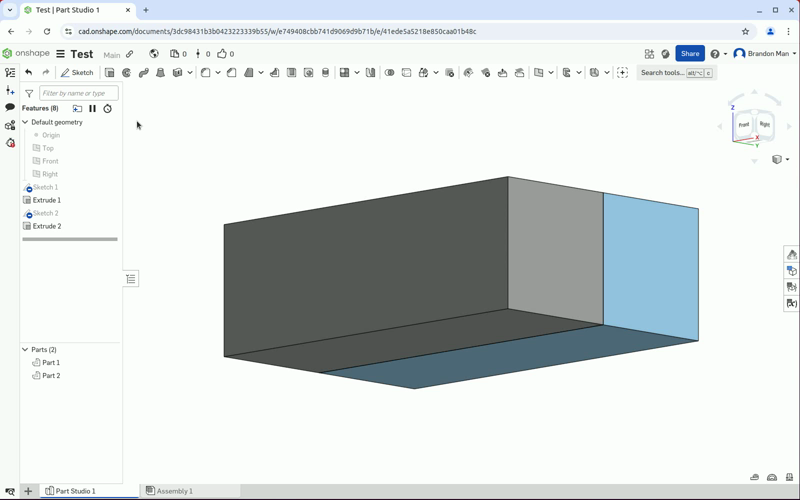
key(down, 3)
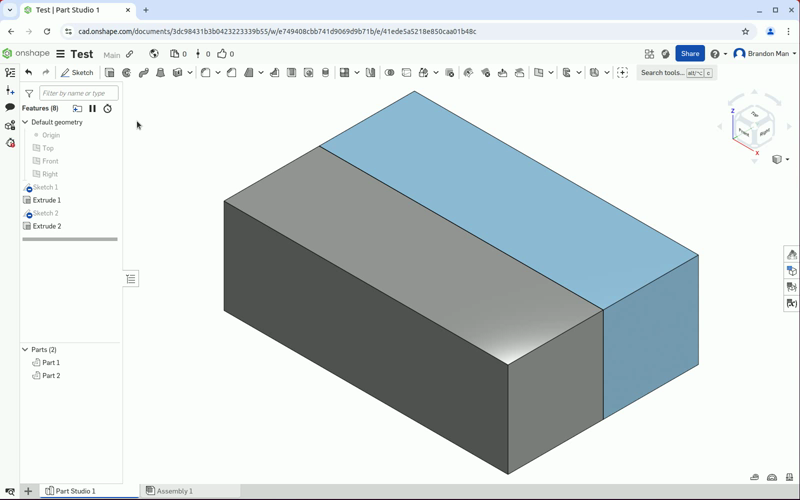
mouse_move(73, 189)
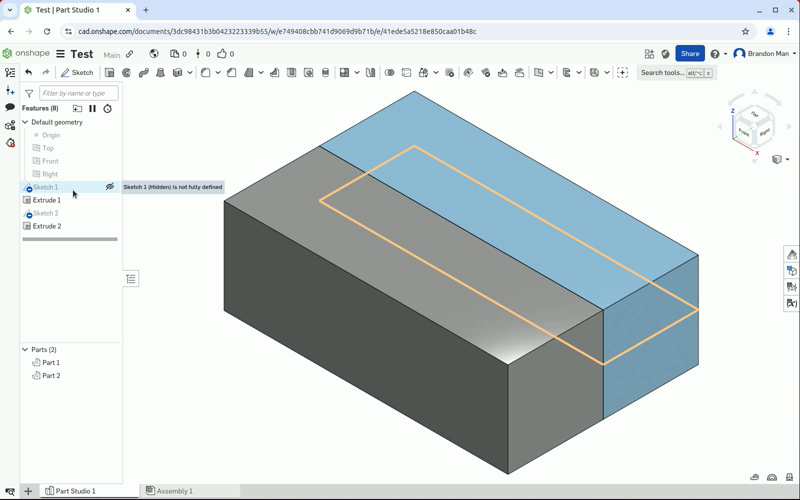
click(73, 189)